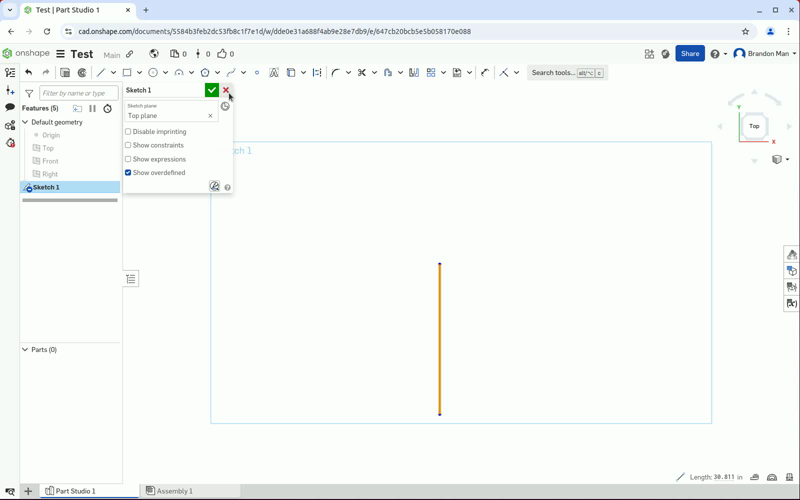
key(shift+h)
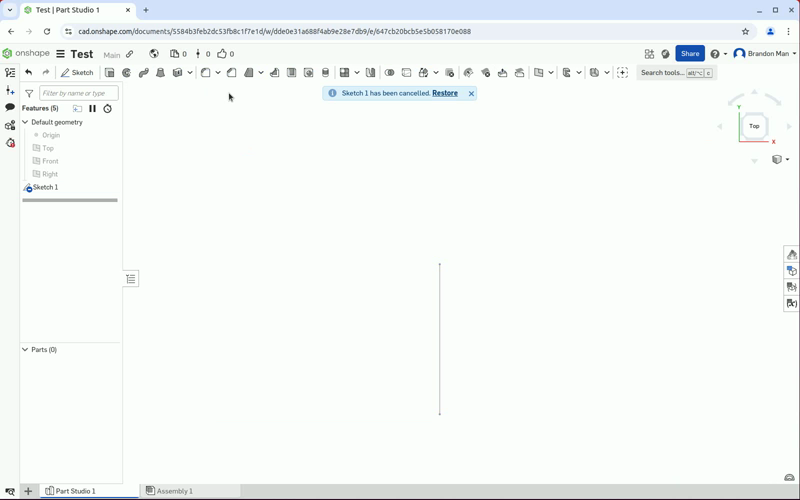
key(shift+s)
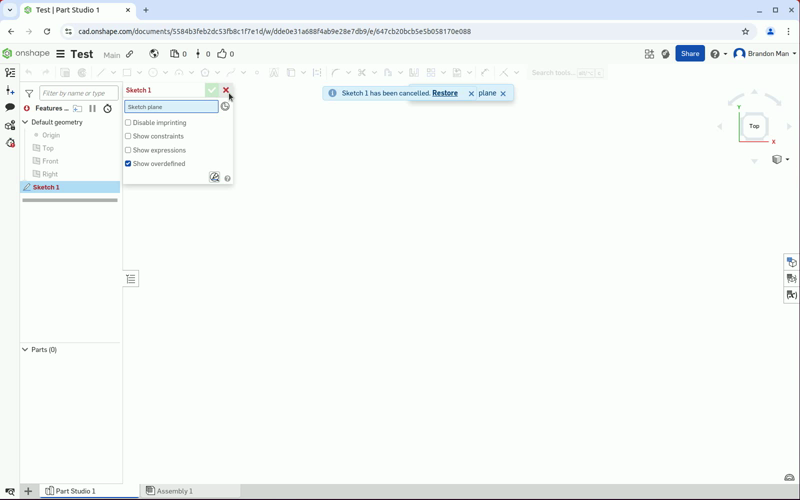
mouse_move(73, 150)
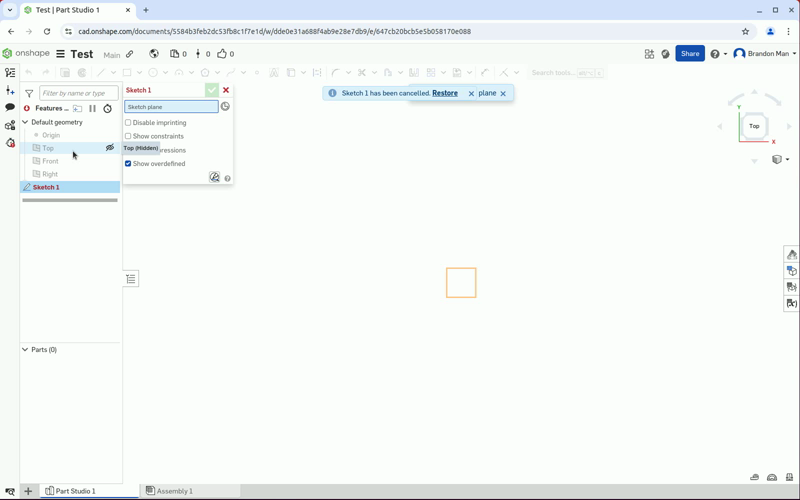
click(73, 150)
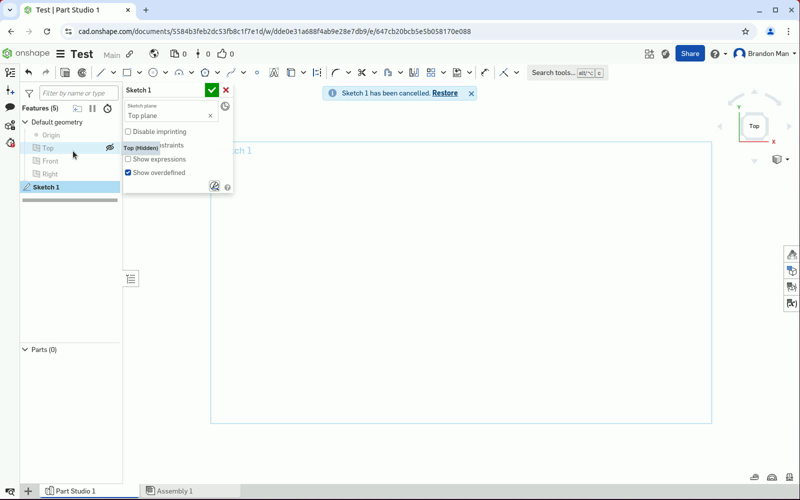
mouse_move(73, 352)
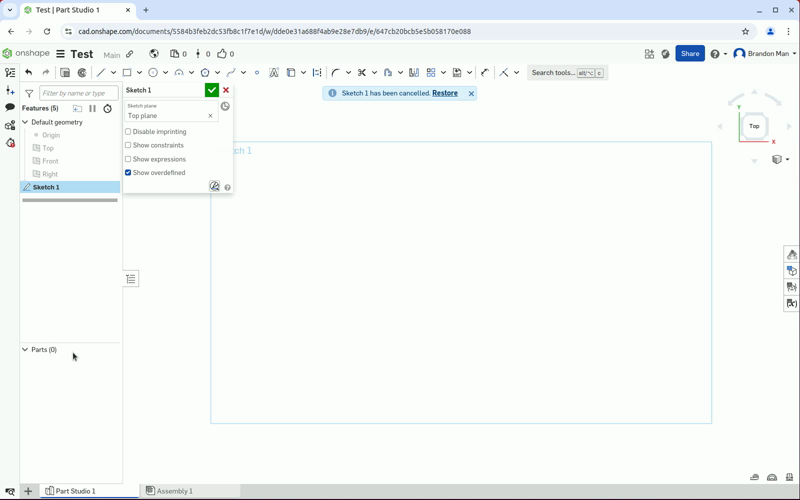
key(y)
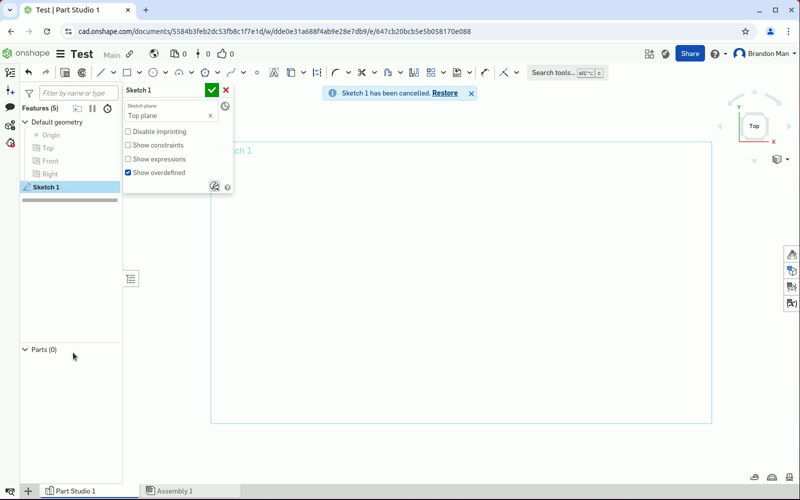
key(c)
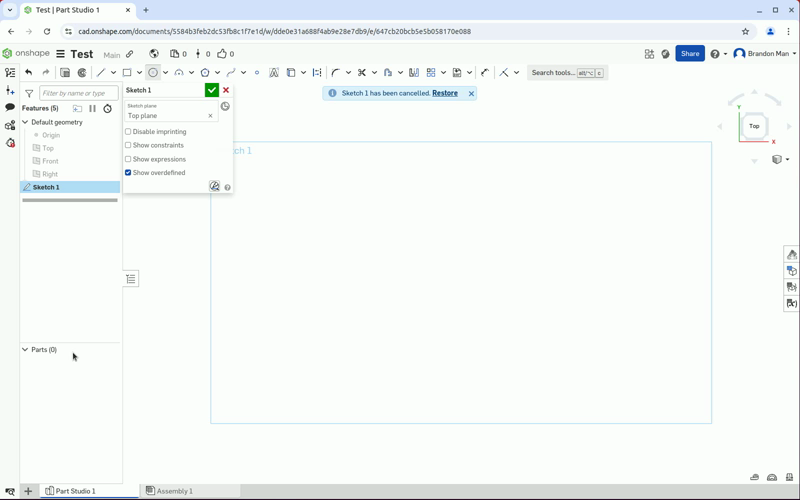
key_down(shift)
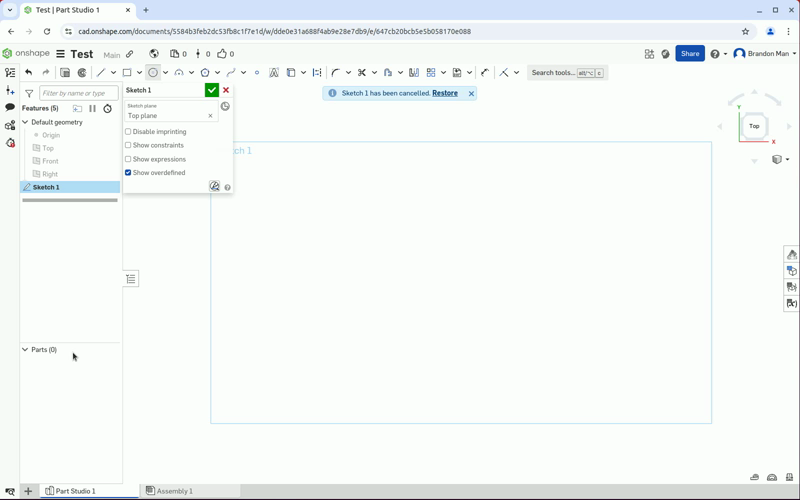
mouse_move(461, 282)
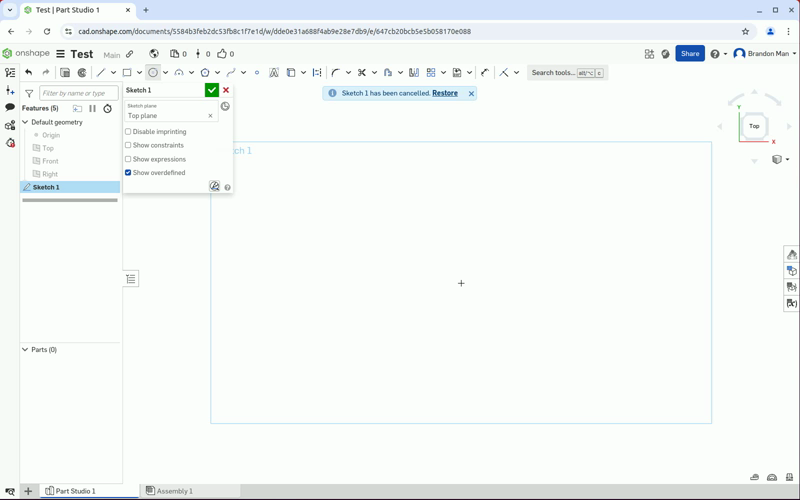
click(461, 282)
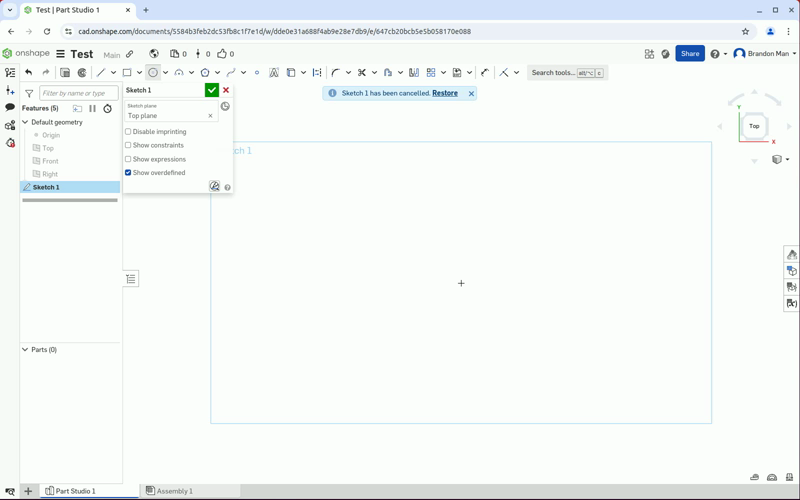
key_up(shift)
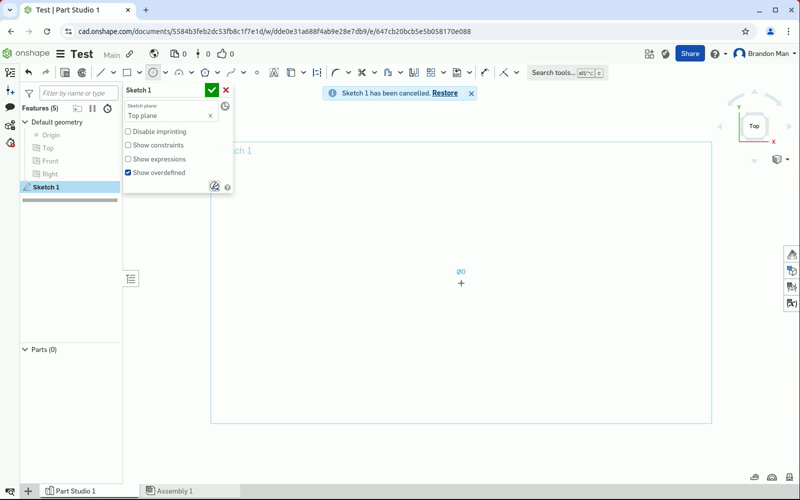
mouse_move(574, 282)
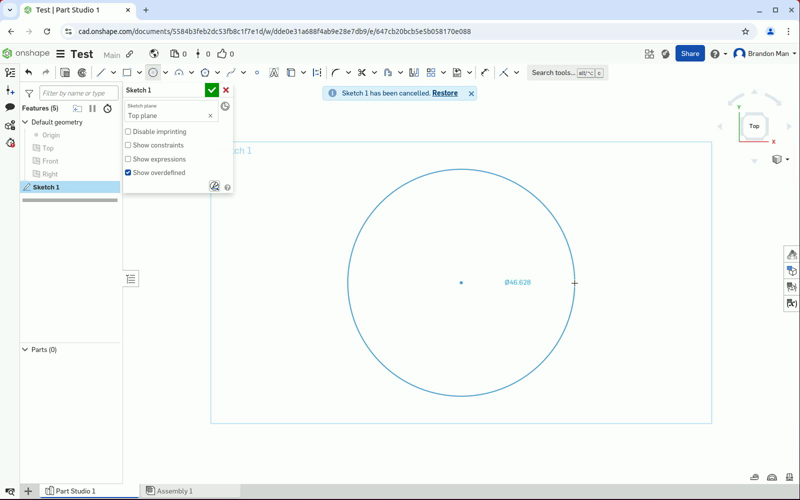
click(574, 282)
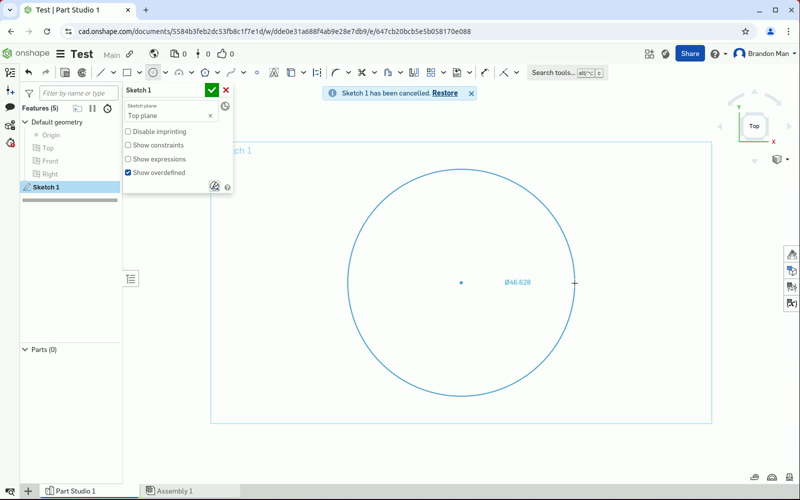
key(esc)
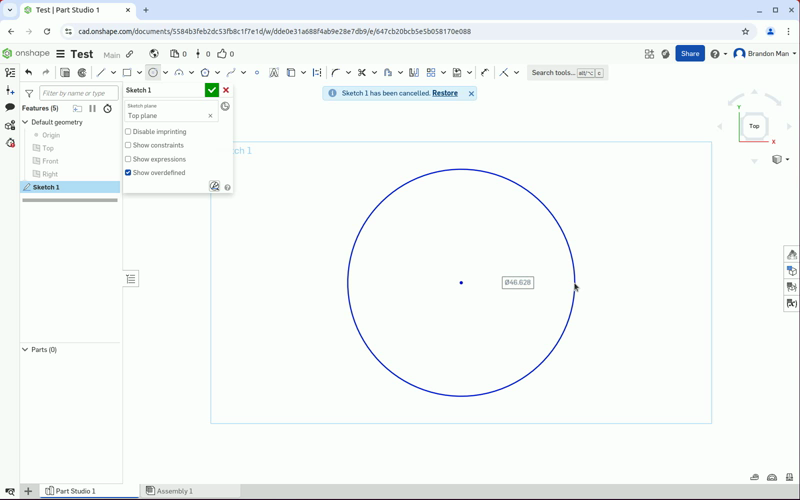
mouse_move(465, 262)
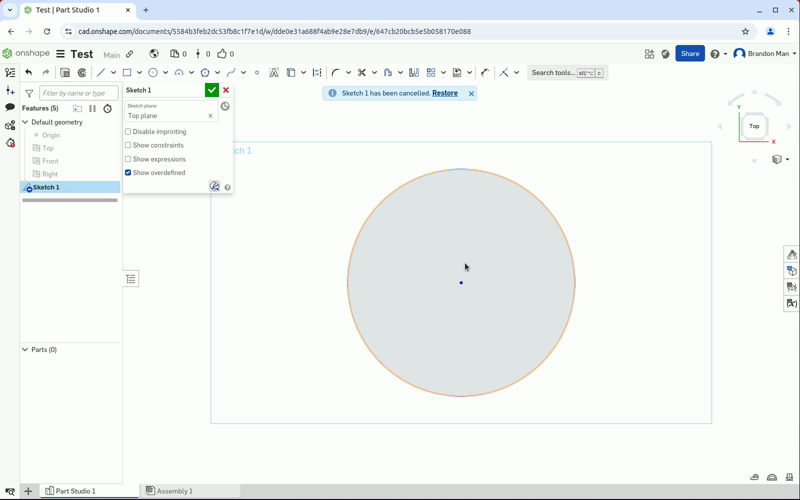
click(465, 262)
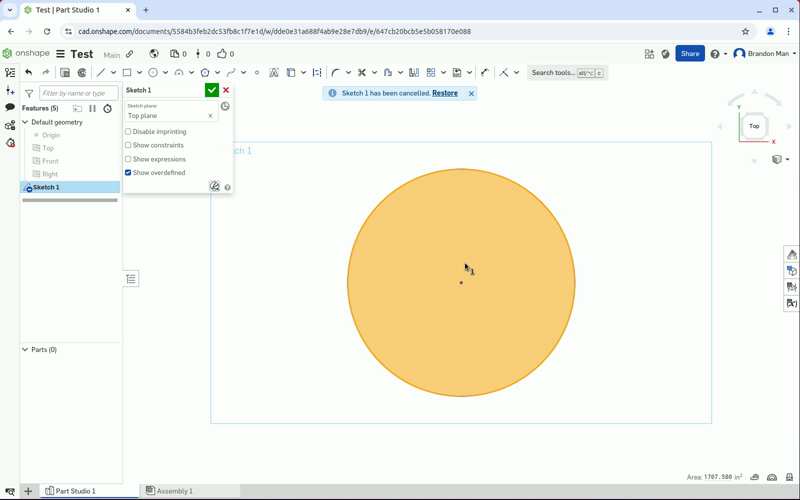
mouse_move(73, 352)
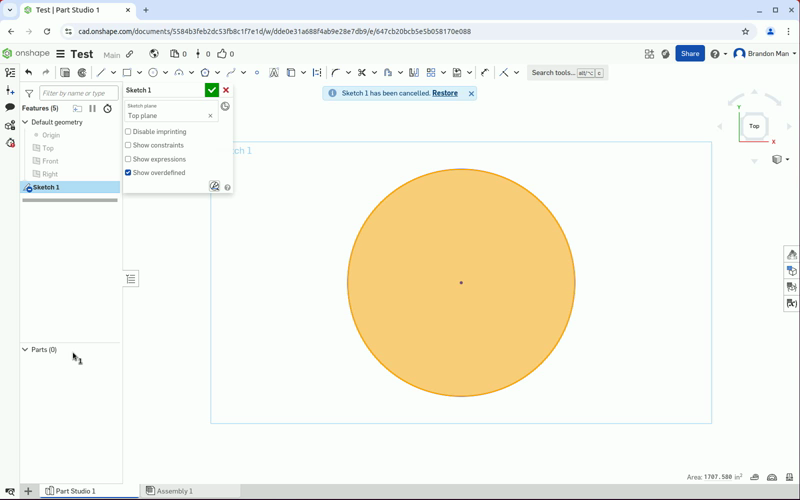
key(shift+y)
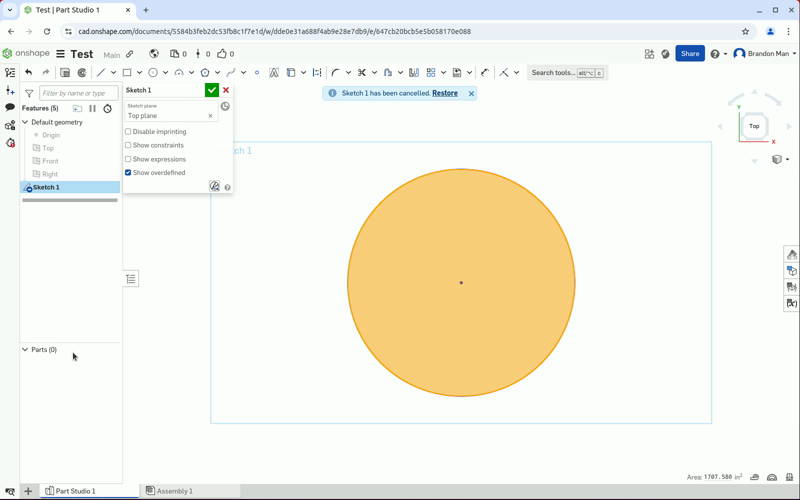
key(shift+e)
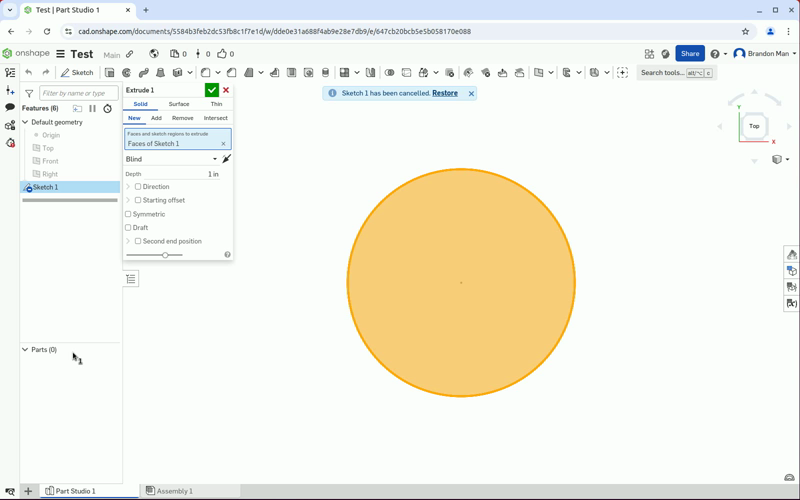
mouse_move(143, 106)
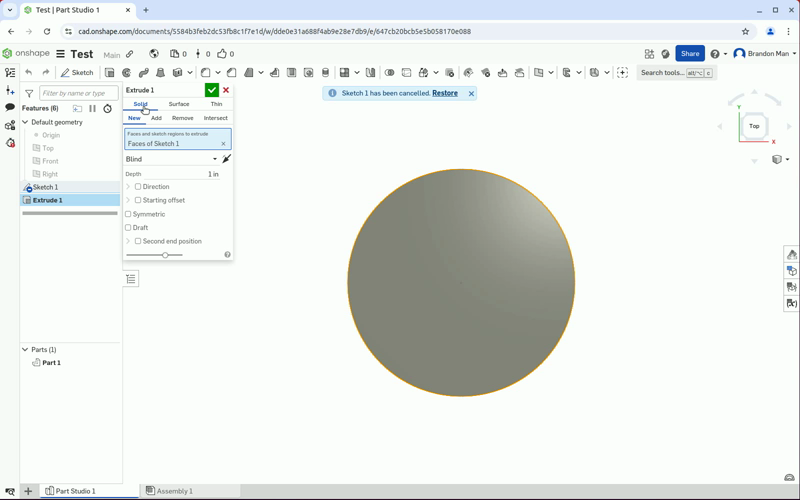
click(143, 106)
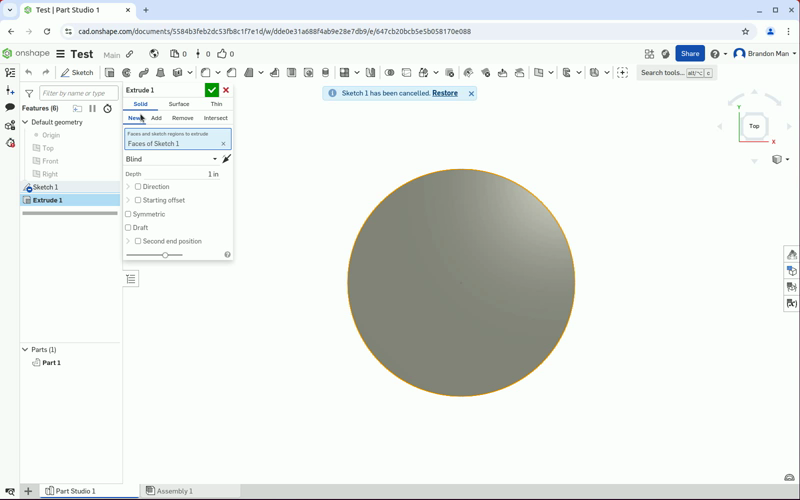
mouse_move(137, 120)
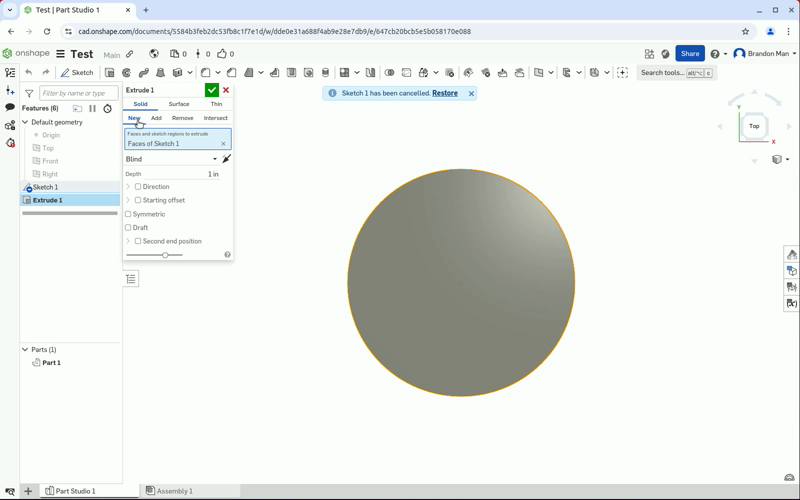
click(137, 120)
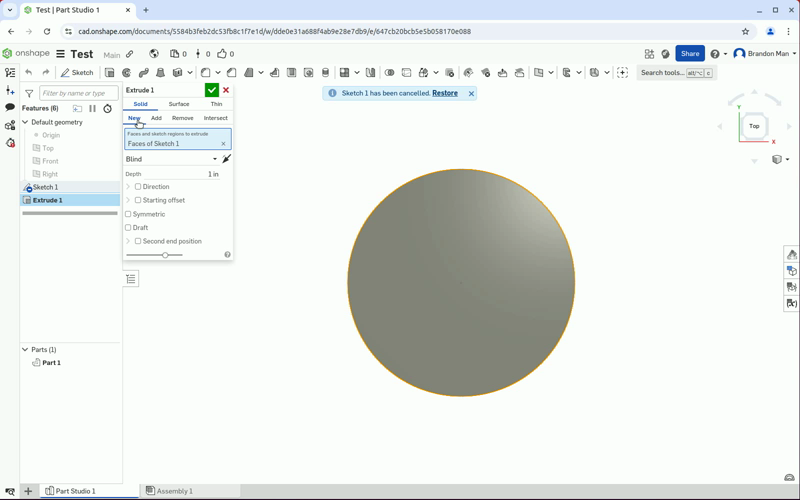
key(tab, 4)
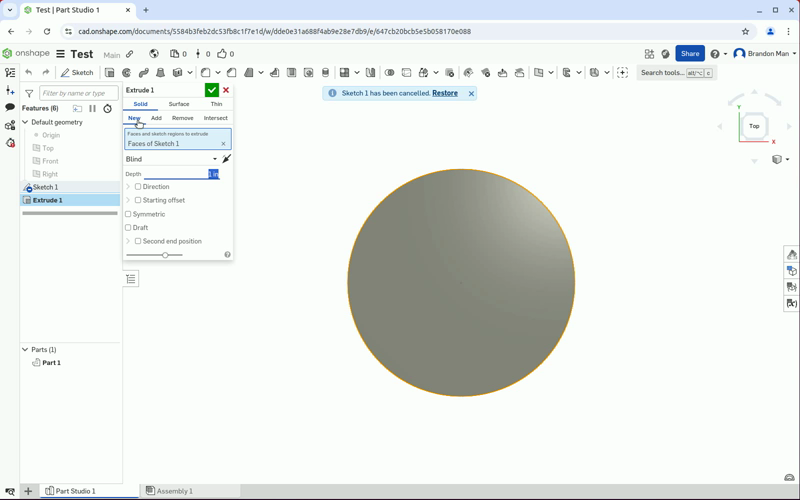
text(11.554)
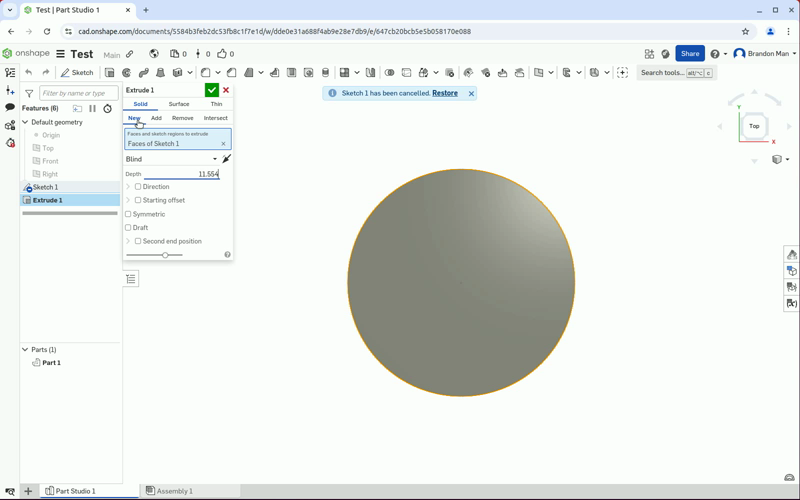
key(enter)
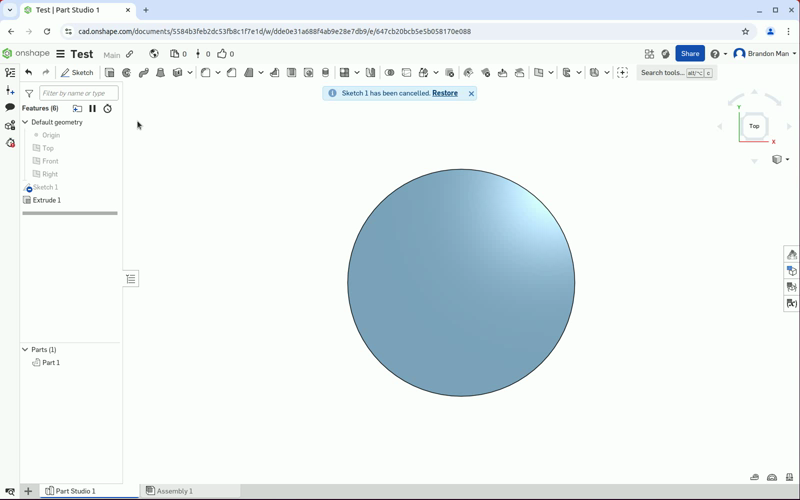
key(shift+h)
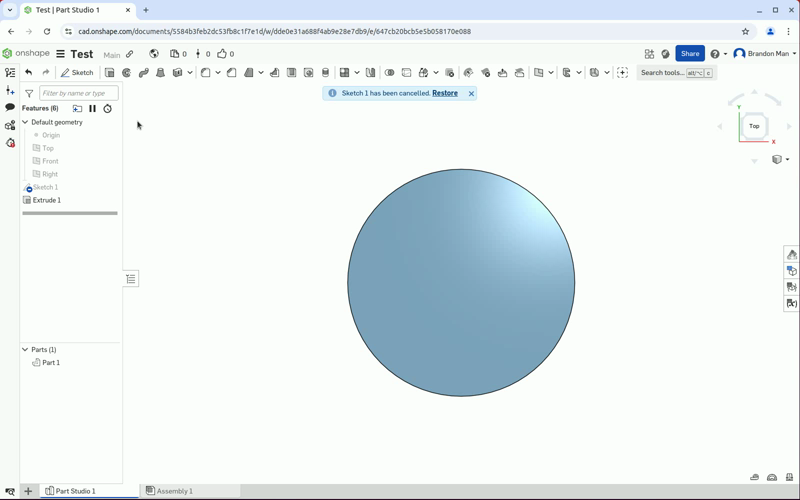
key(shift+h)
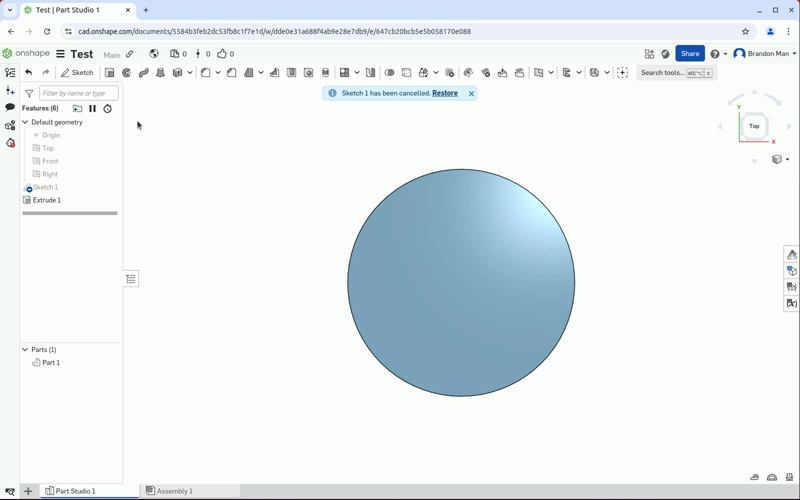
mouse_move(73, 189)
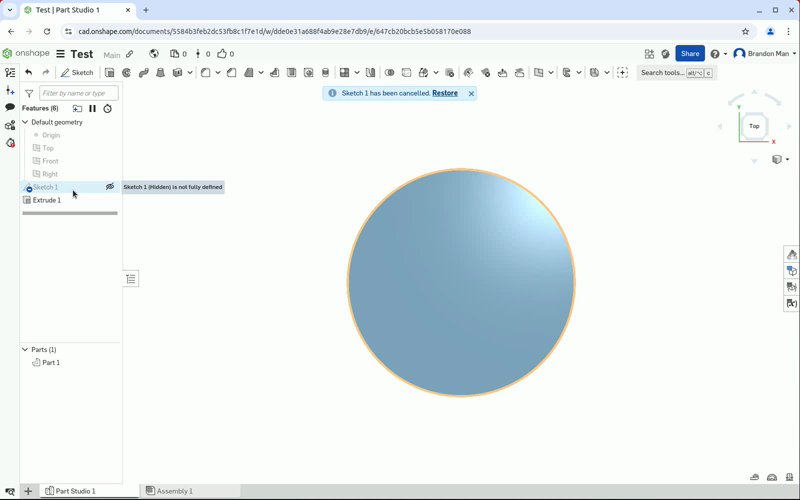
click(73, 189)
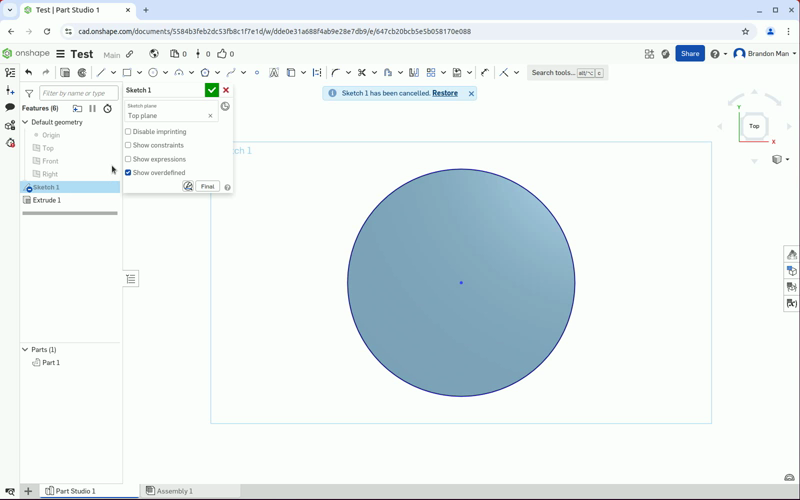
mouse_move(229, 92)
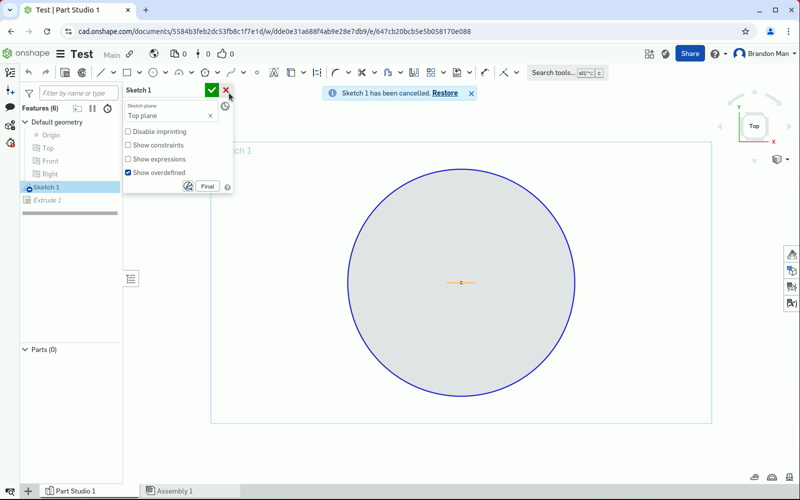
click(229, 92)
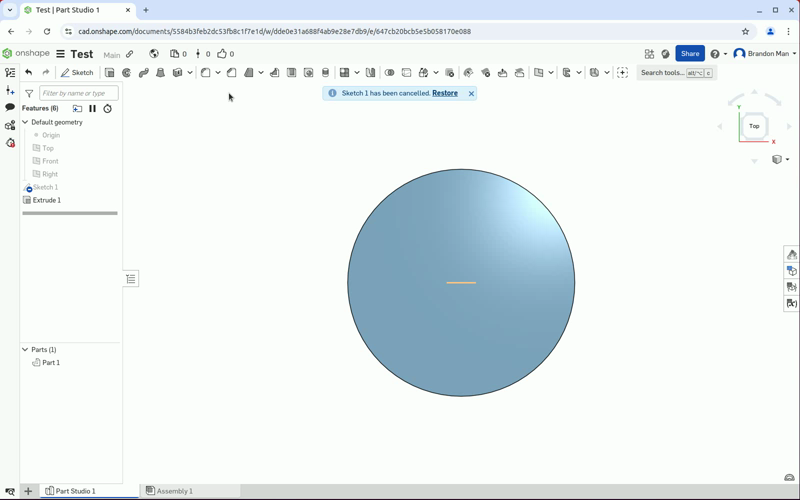
mouse_move(541, 75)
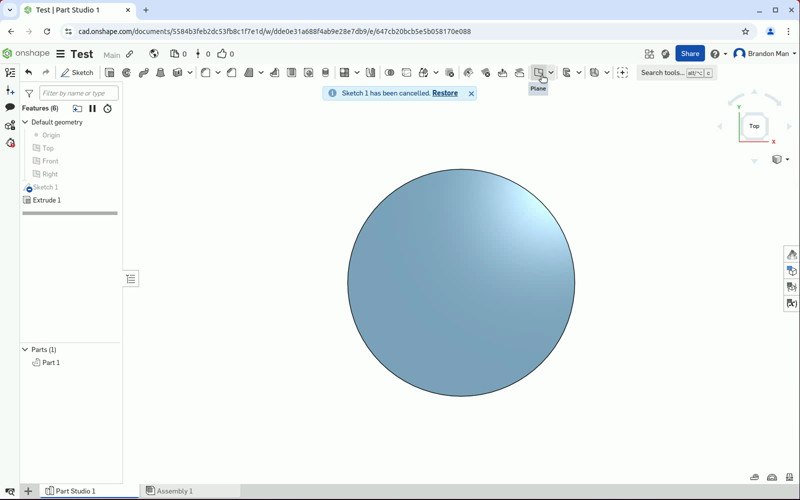
click(541, 75)
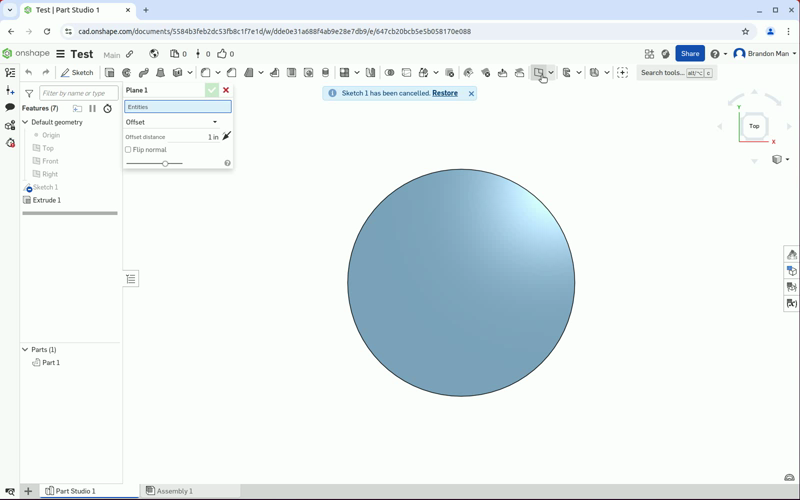
mouse_move(73, 150)
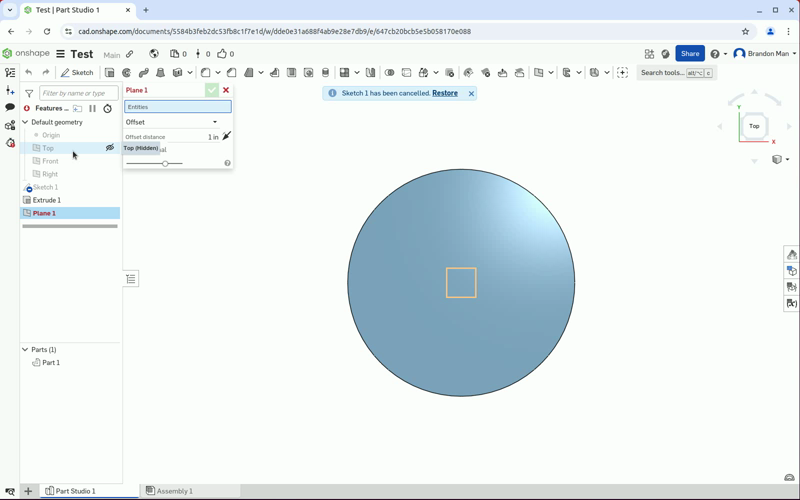
click(73, 150)
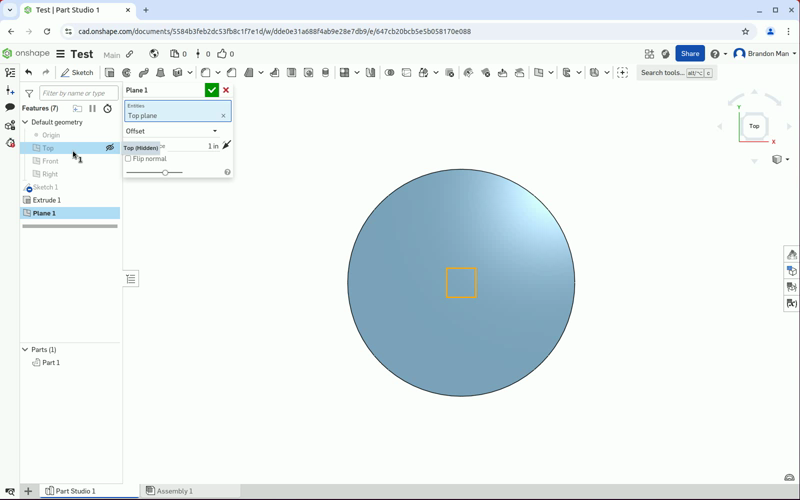
key(tab, 2)
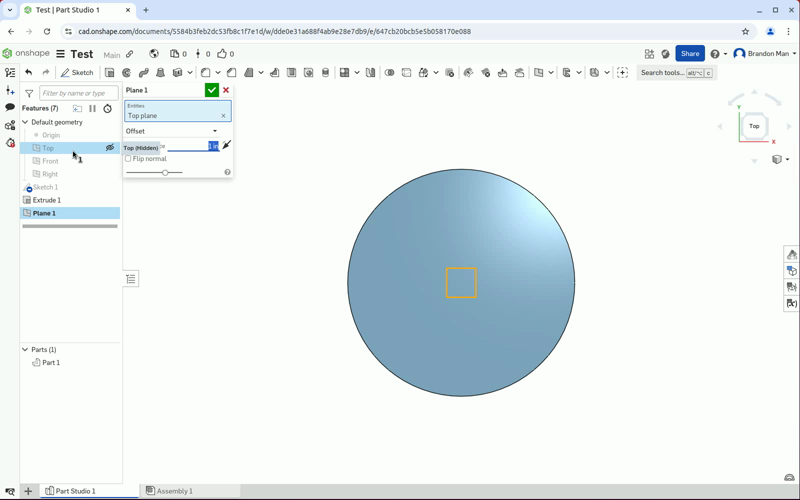
text(11.554)
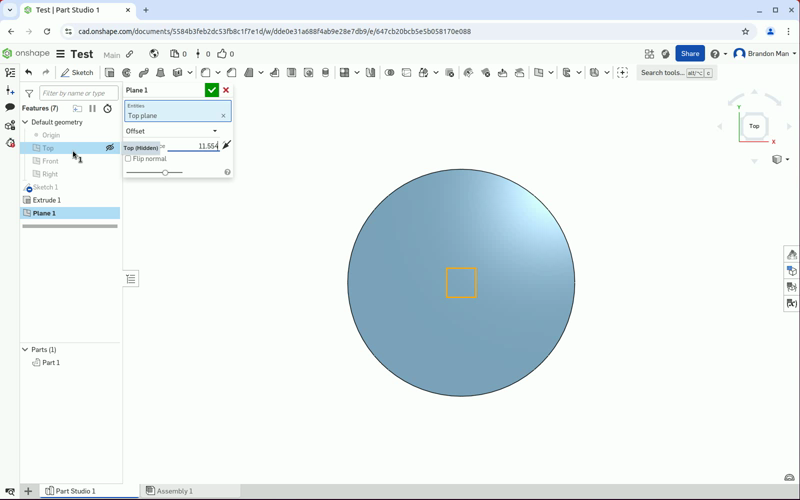
key(enter, 2)
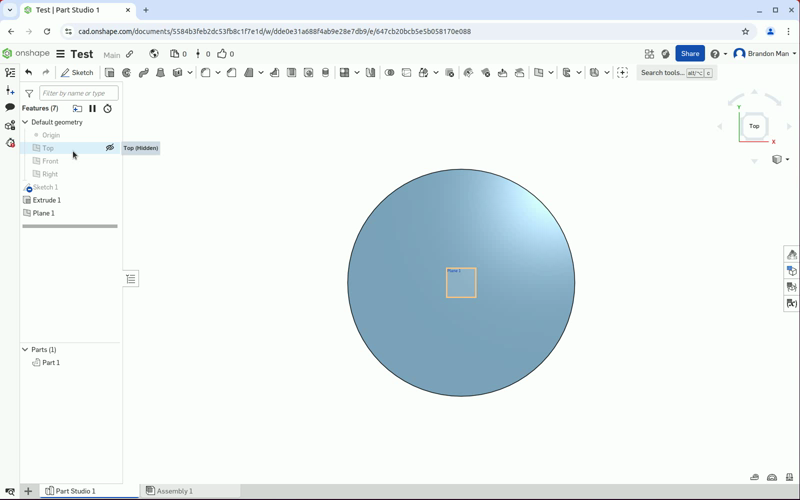
key(shift+s)
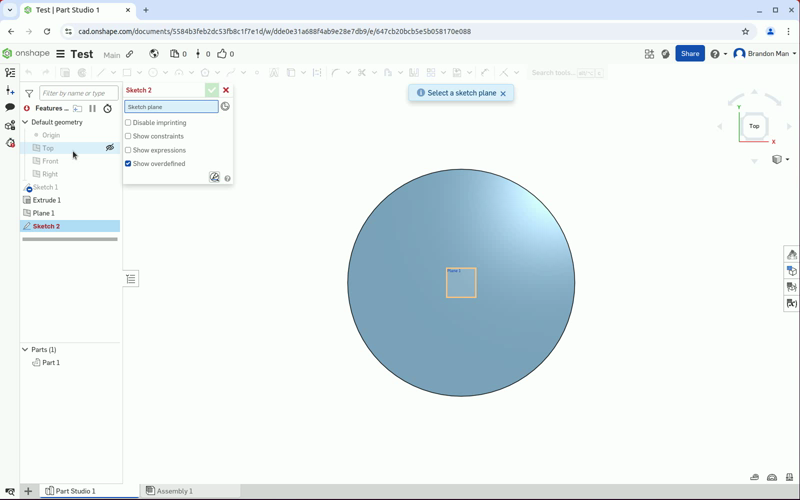
mouse_move(73, 215)
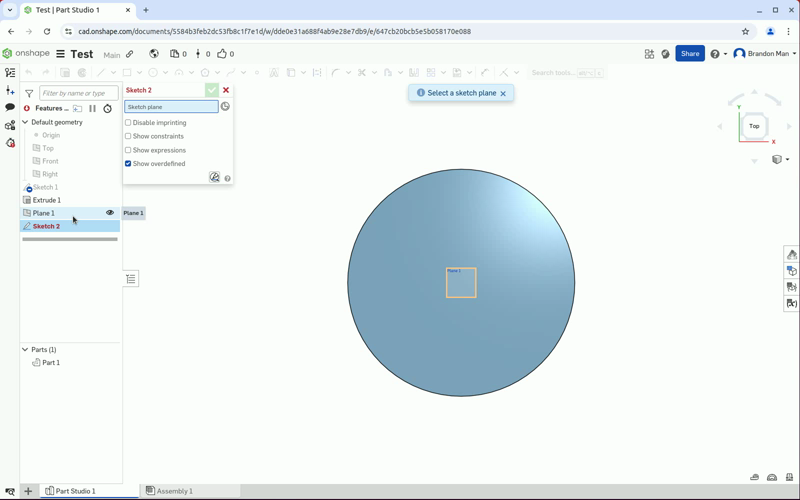
click(73, 215)
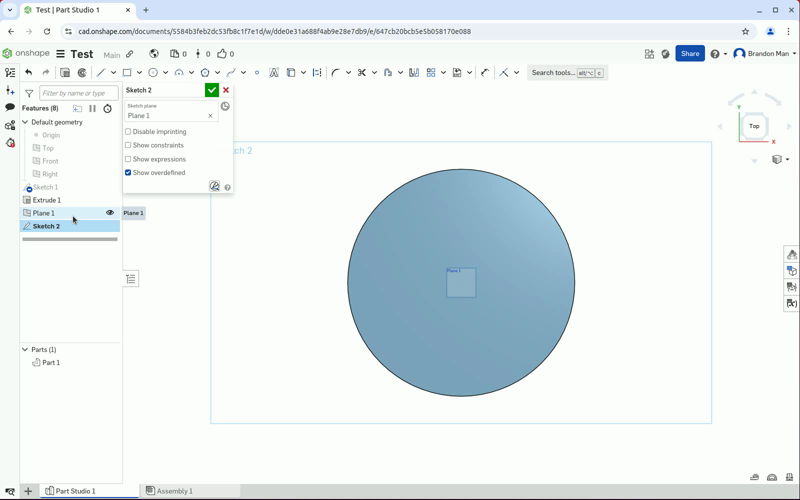
mouse_move(73, 352)
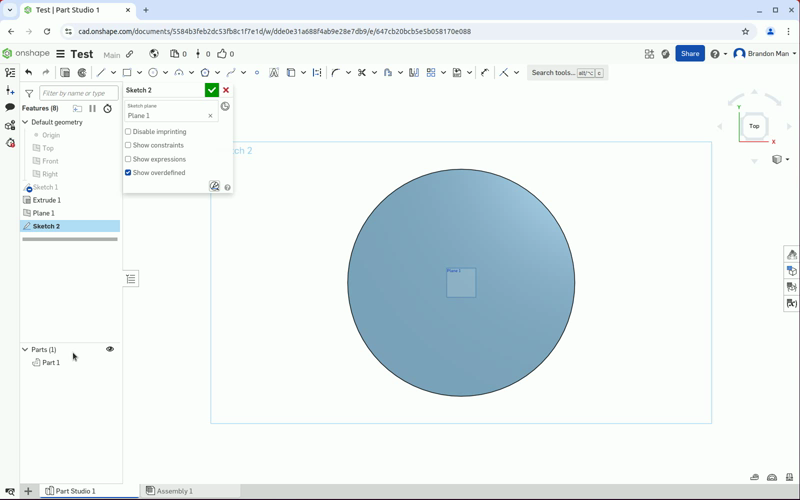
key(y)
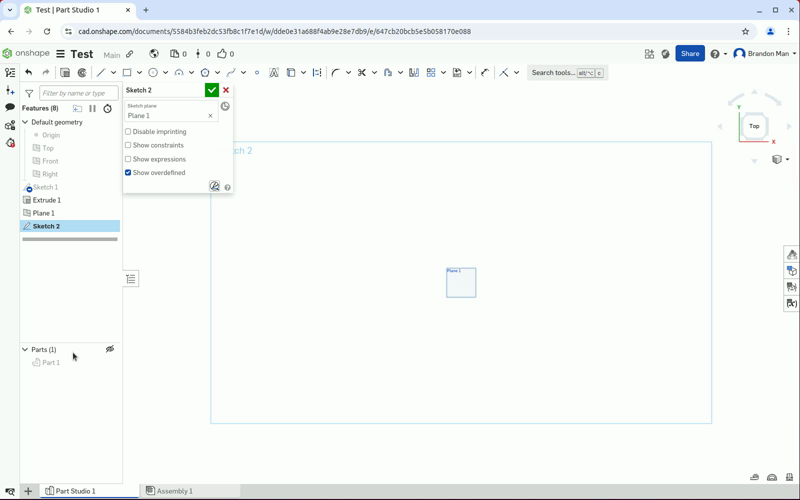
key(c)
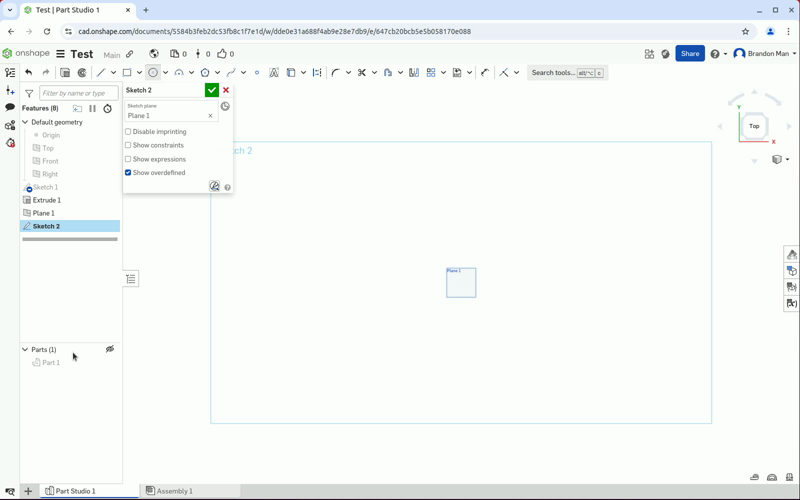
key_down(shift)
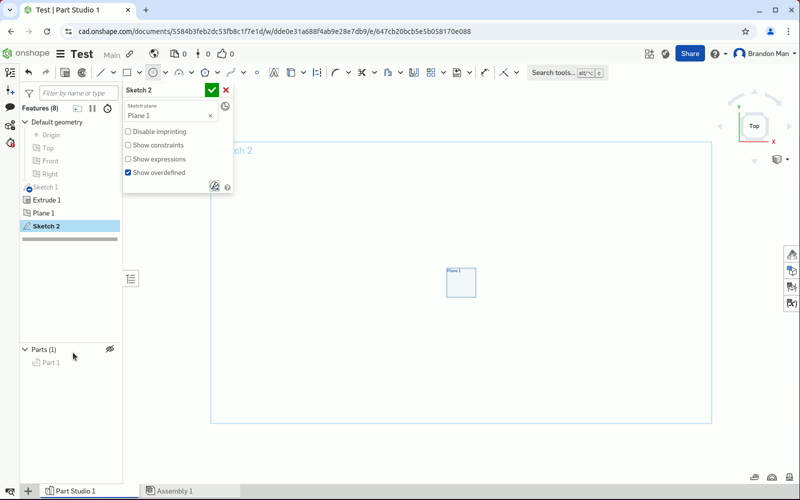
mouse_move(461, 282)
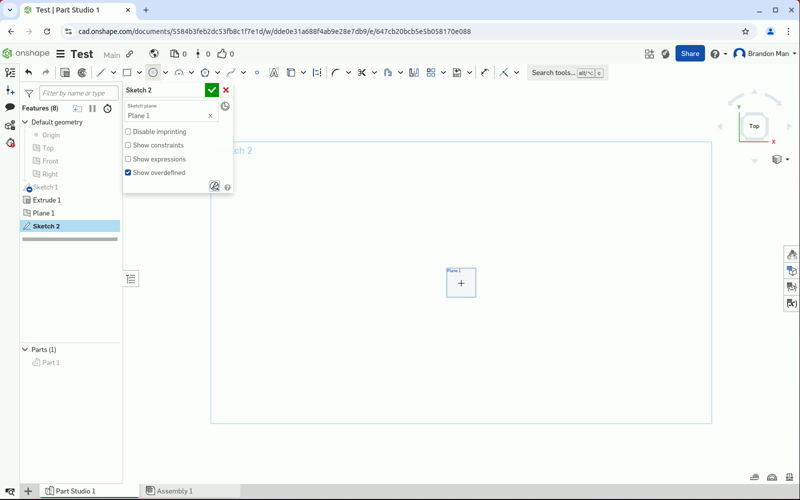
click(461, 282)
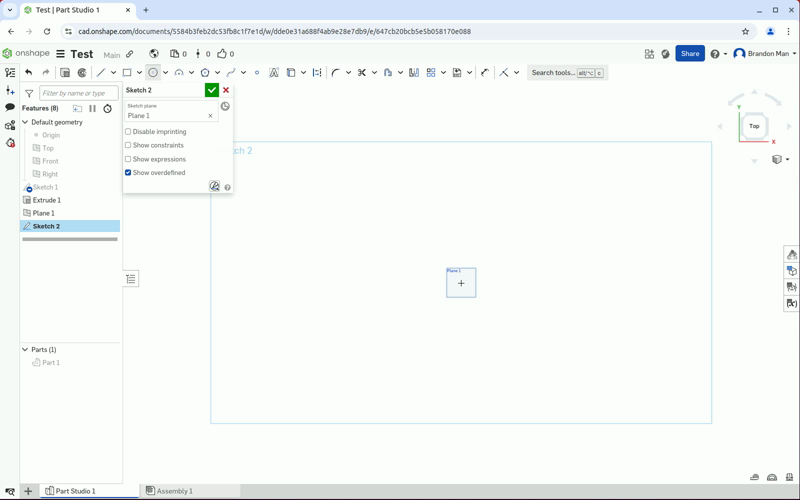
key_up(shift)
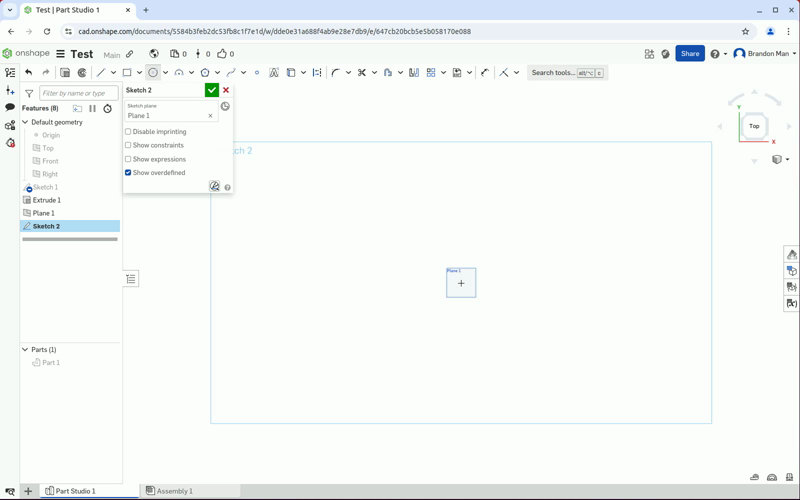
mouse_move(518, 282)
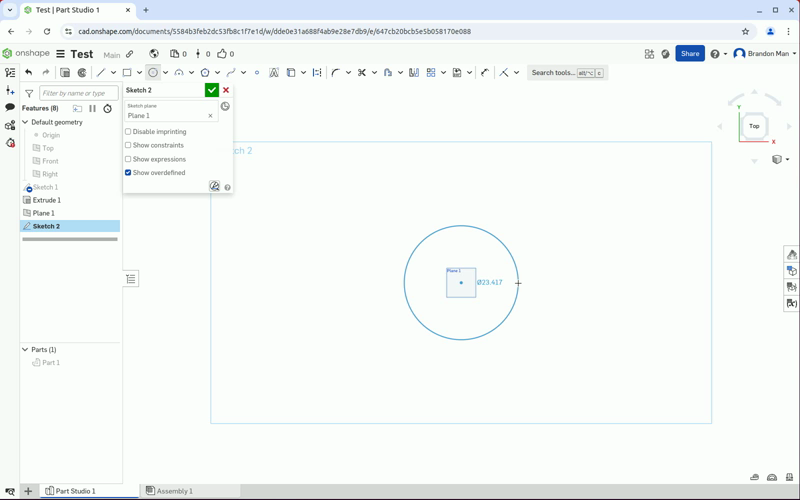
click(518, 282)
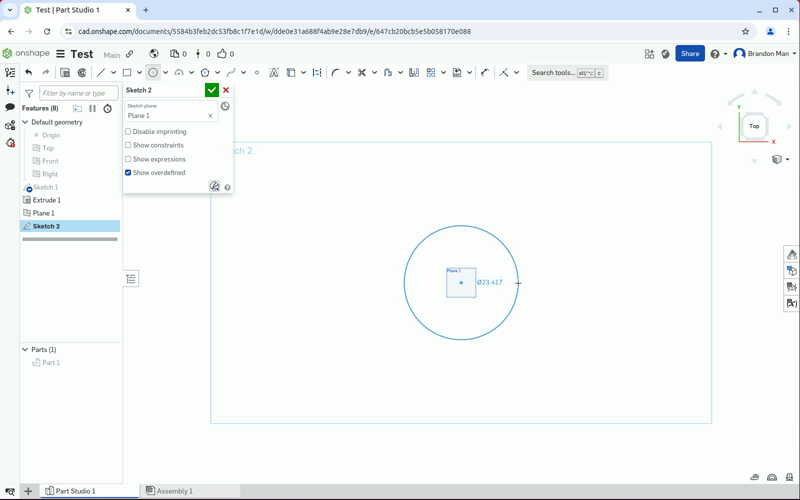
key(esc)
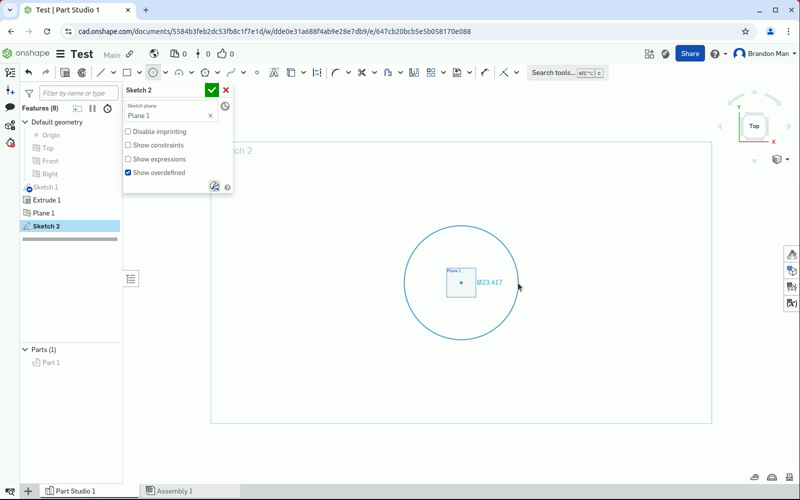
mouse_move(432, 289)
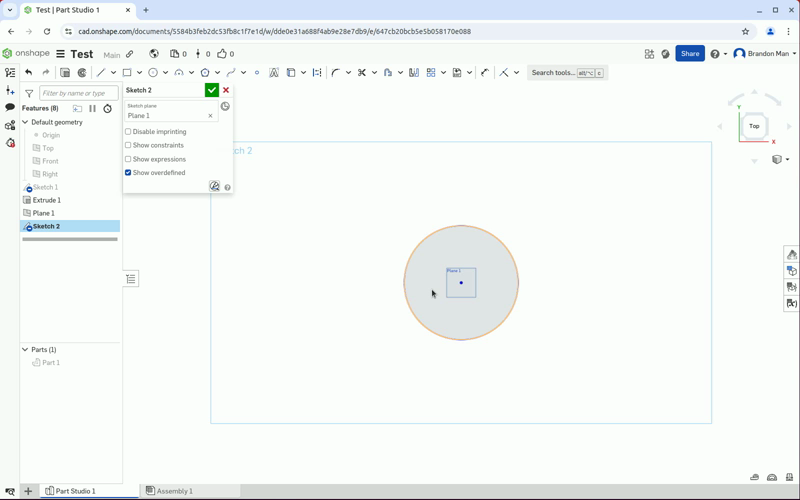
click(432, 289)
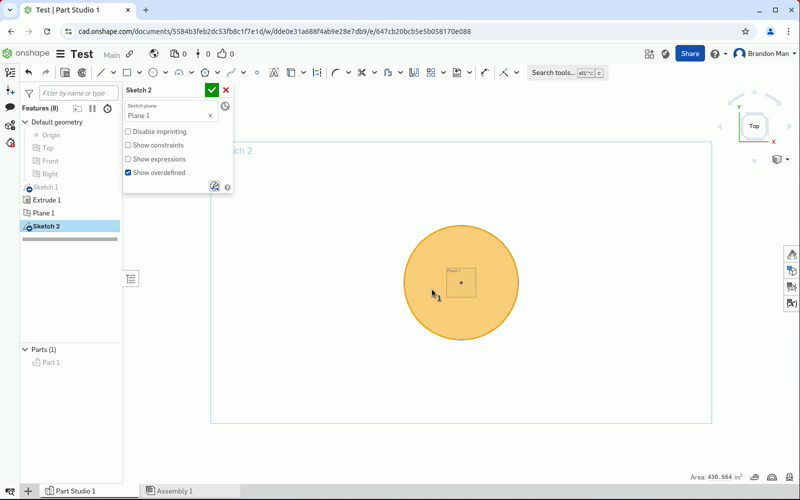
mouse_move(73, 352)
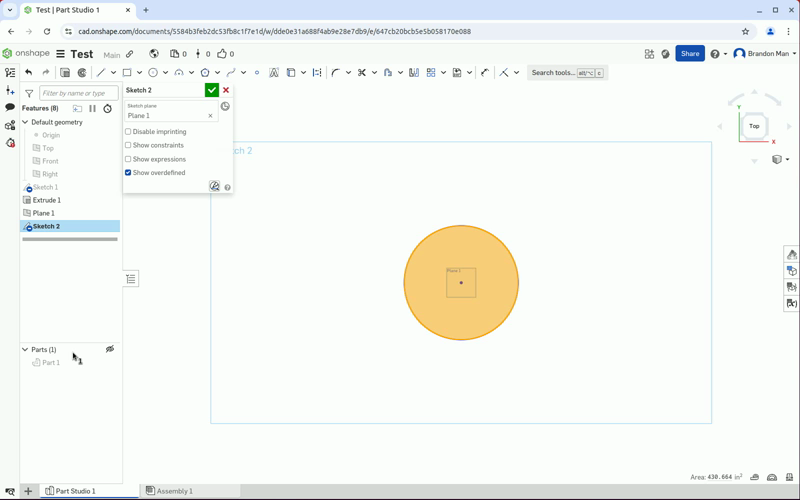
key(shift+y)
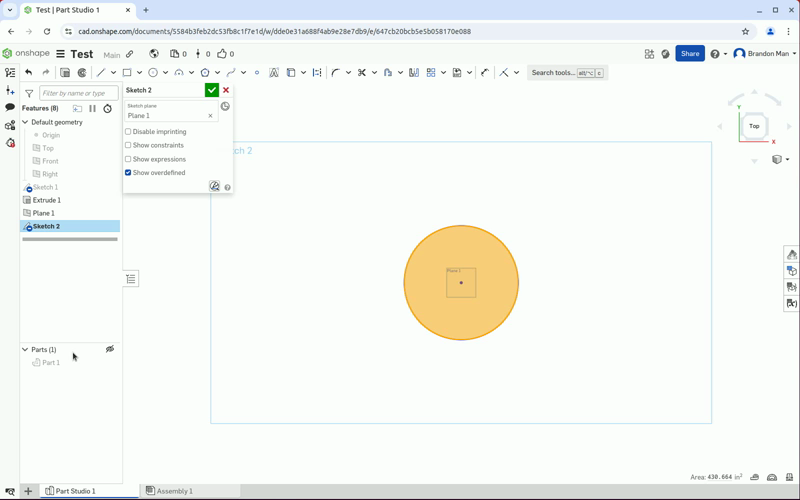
key(shift+e)
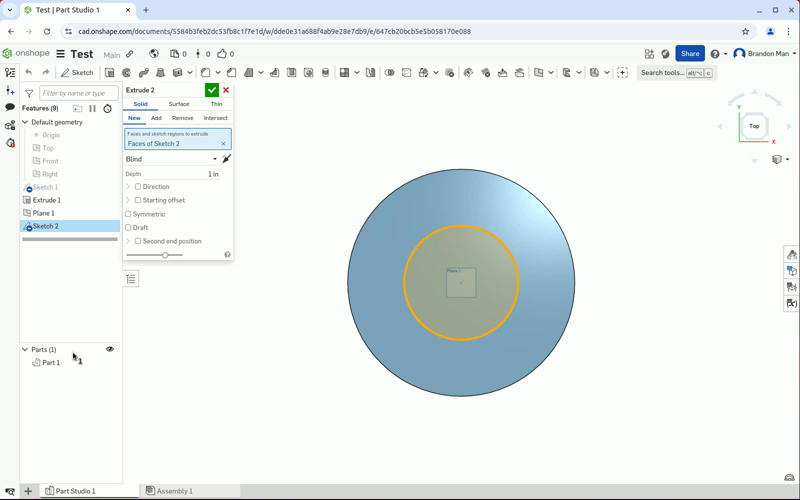
mouse_move(143, 106)
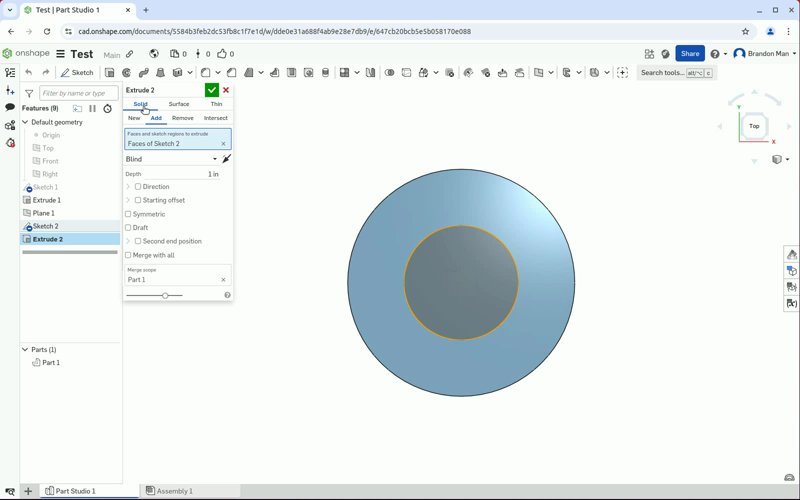
click(143, 106)
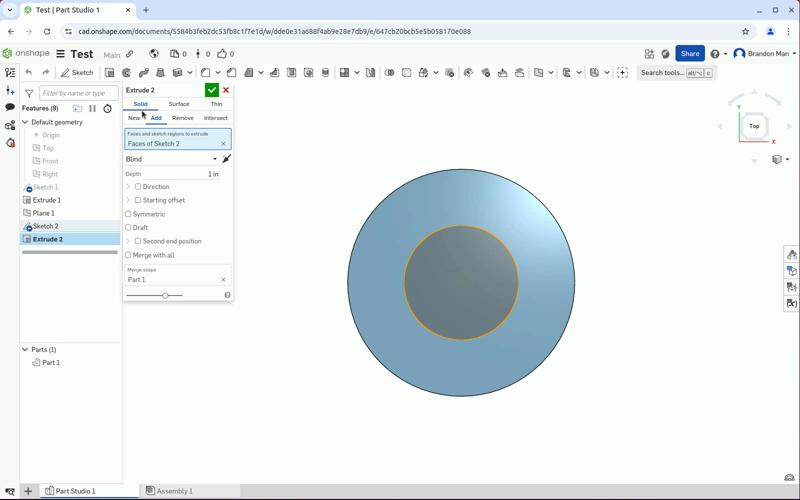
mouse_move(137, 120)
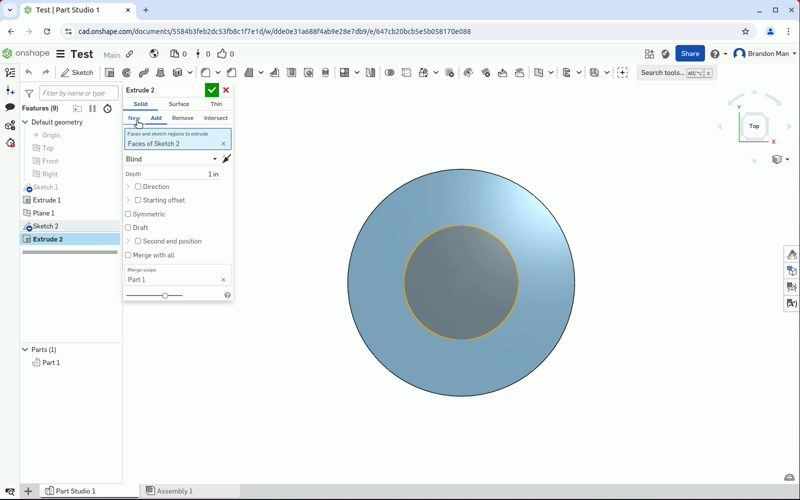
click(137, 120)
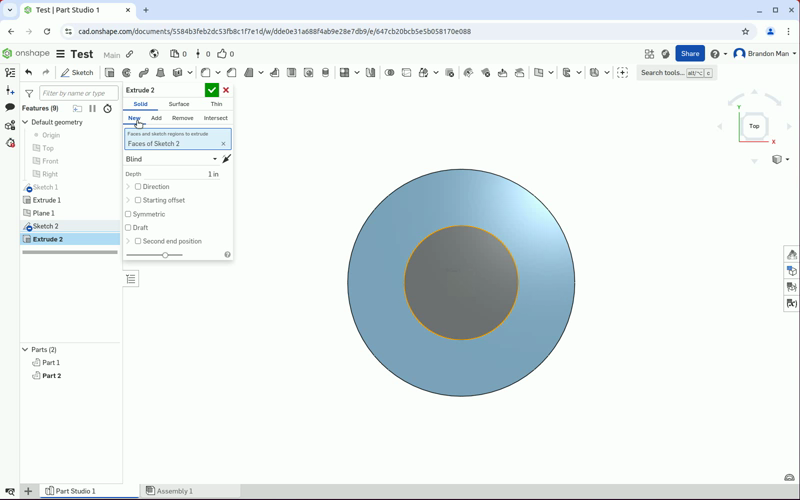
key(tab, 4)
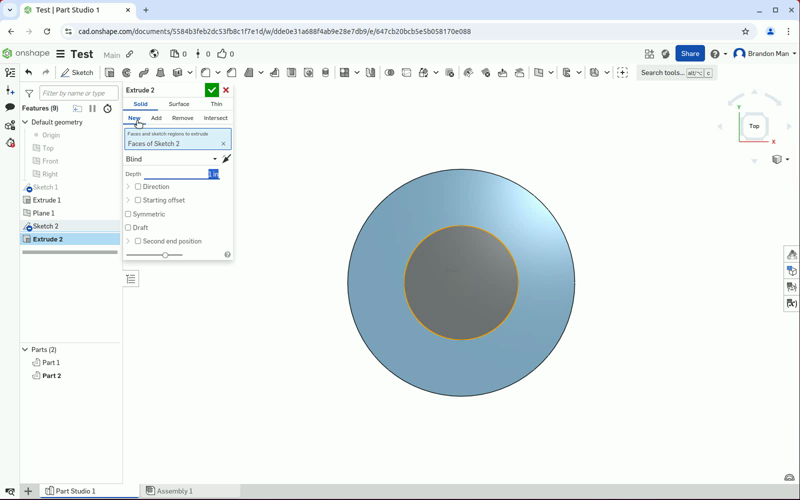
text(3.851)
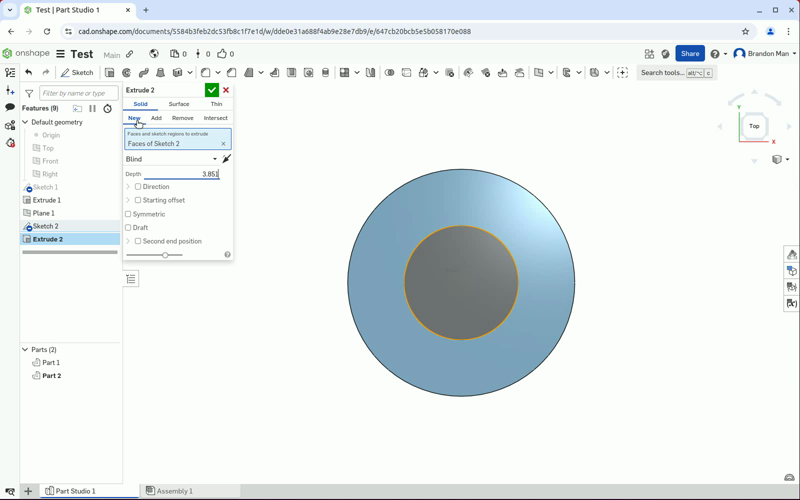
key(enter)
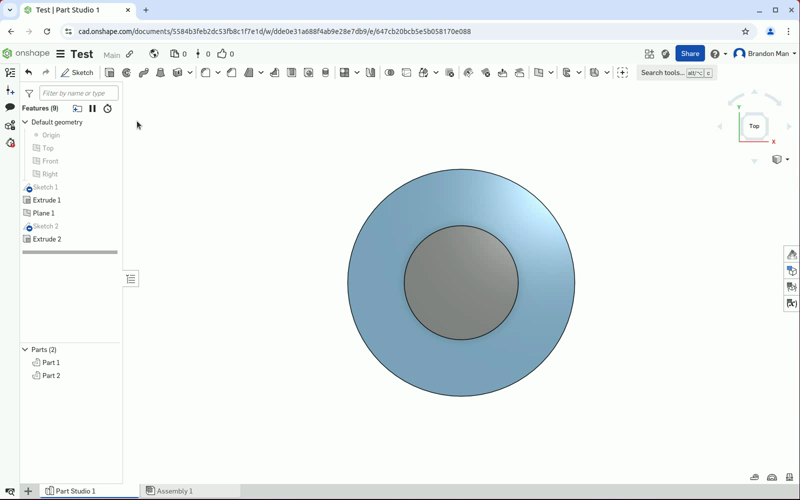
key(shift+h)
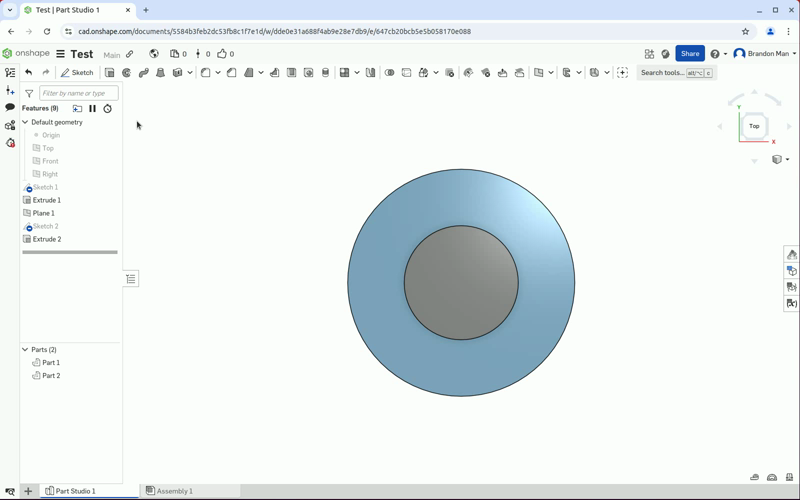
key(shift+h)
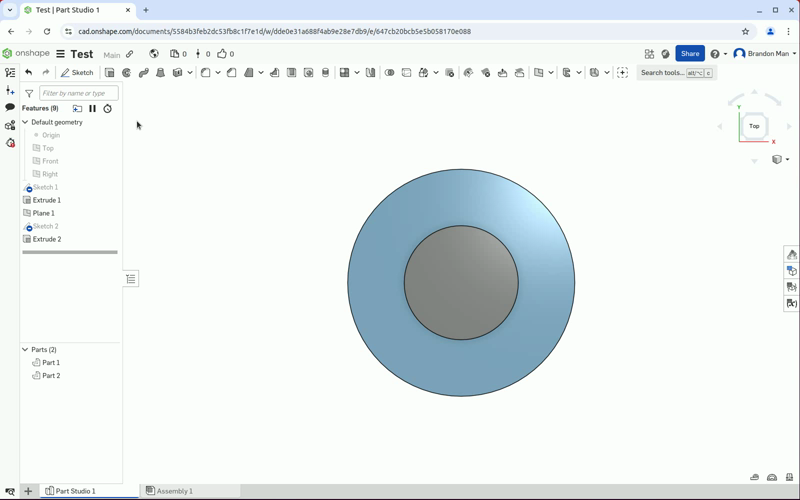
mouse_move(73, 189)
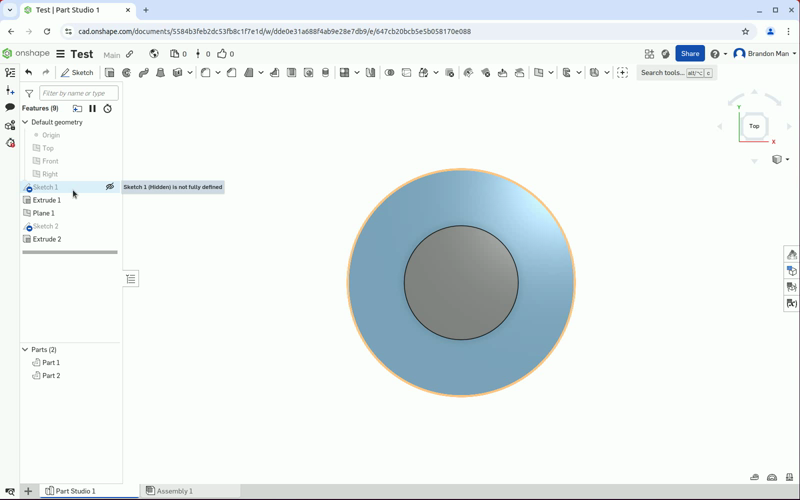
click(73, 189)
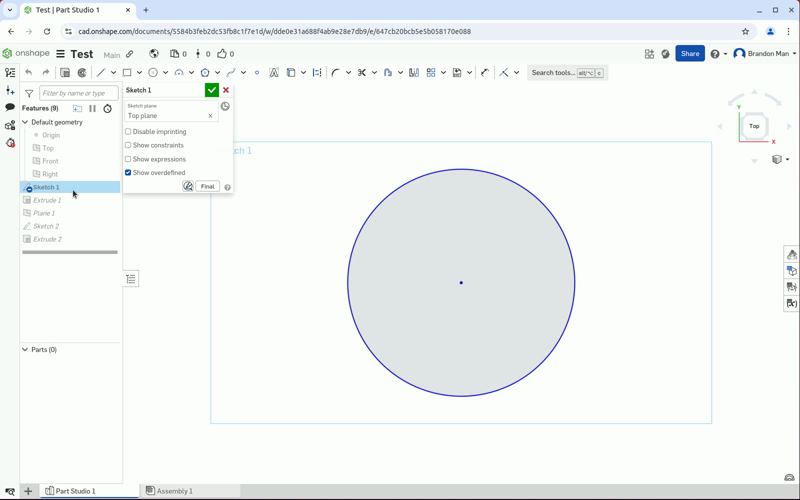
mouse_move(229, 92)
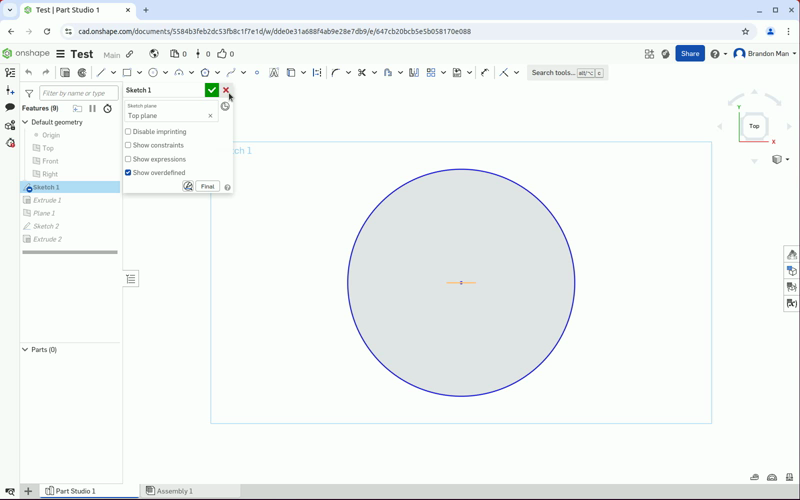
click(229, 92)
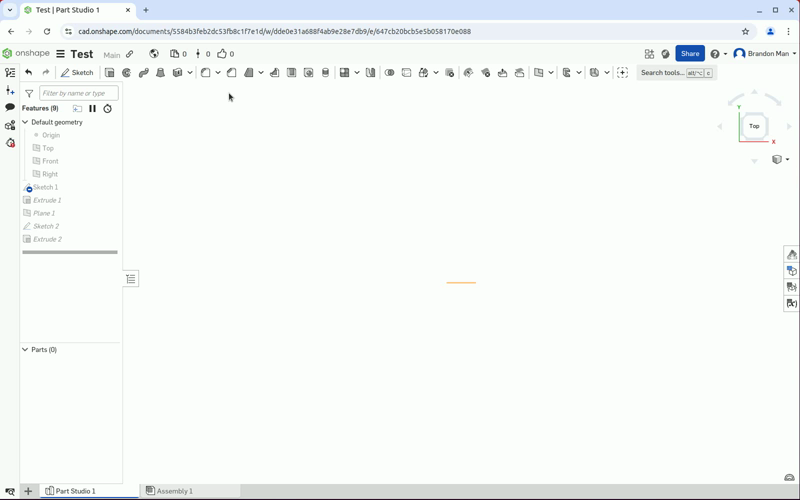
mouse_move(541, 75)
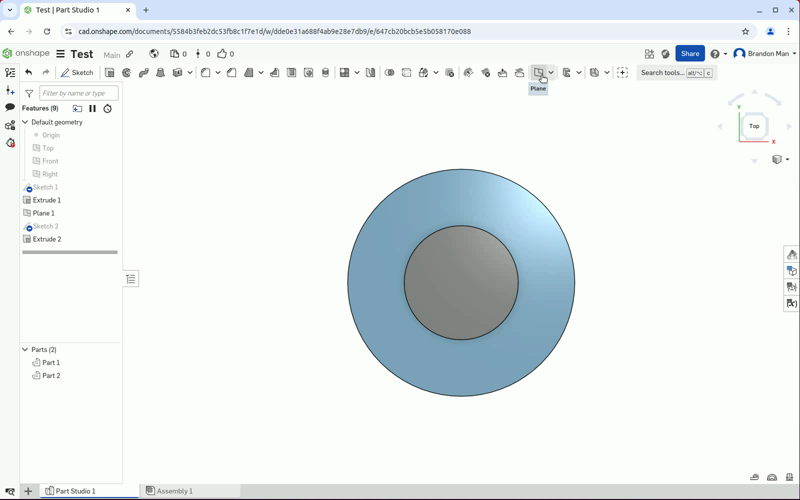
click(541, 75)
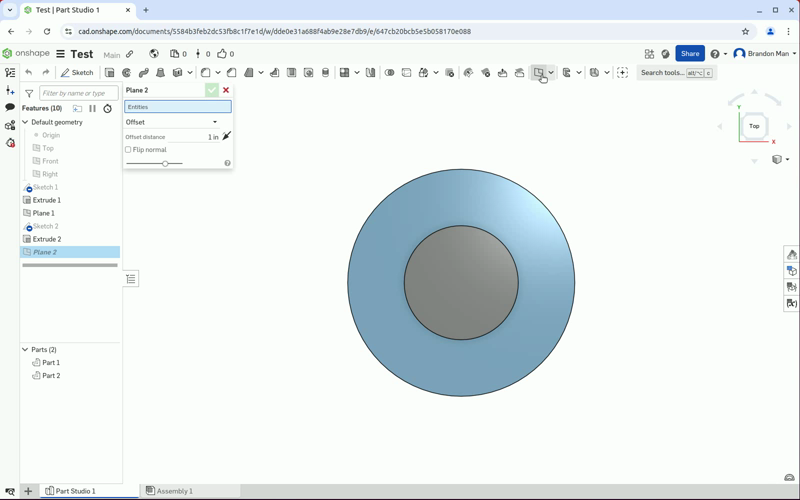
mouse_move(73, 150)
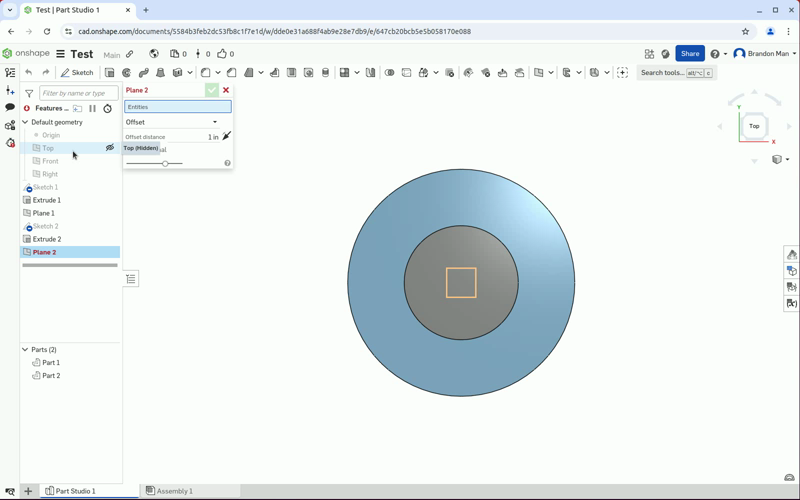
click(73, 150)
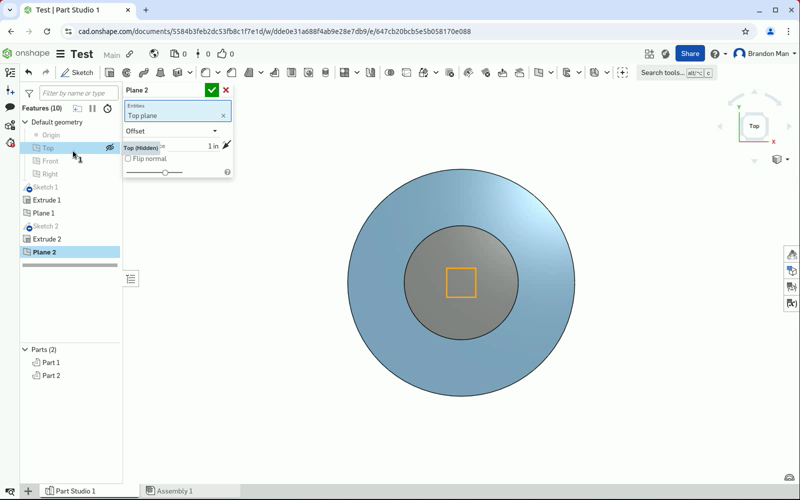
key(tab, 2)
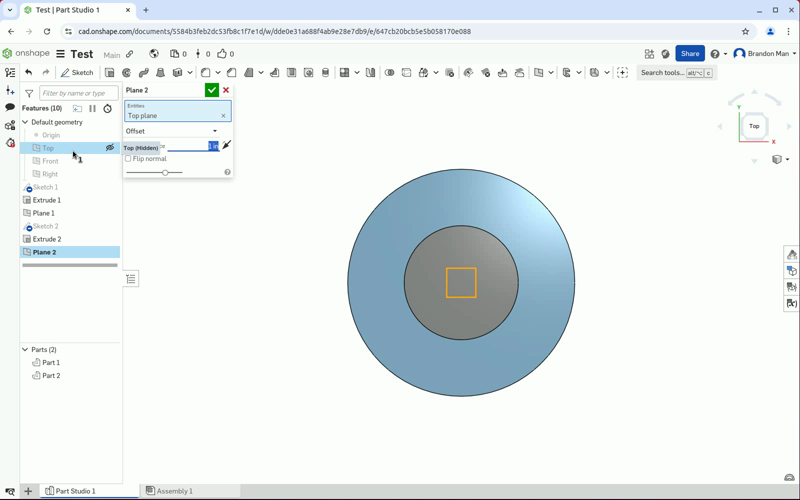
text(15.405)
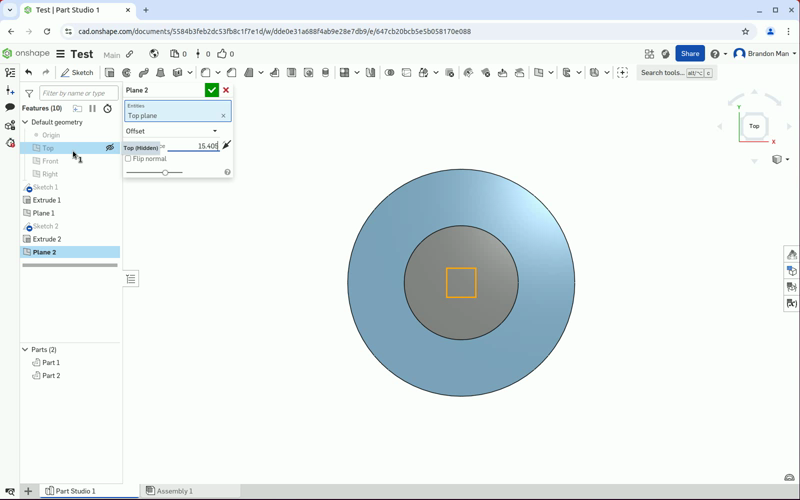
key(enter, 2)
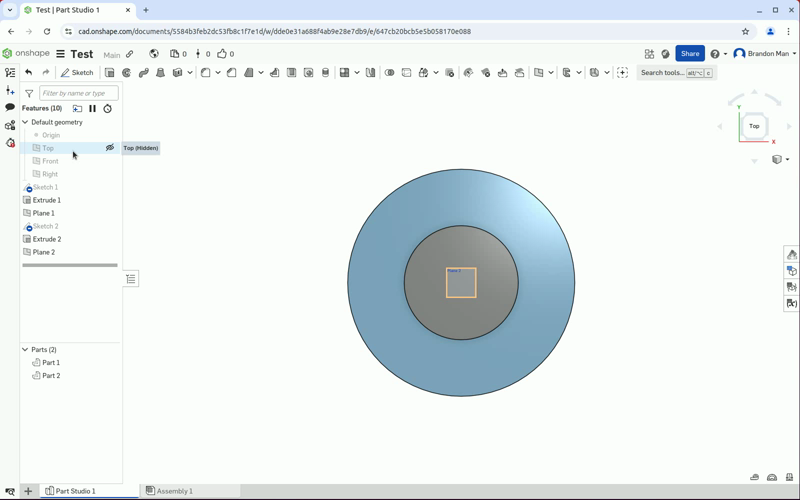
key(shift+s)
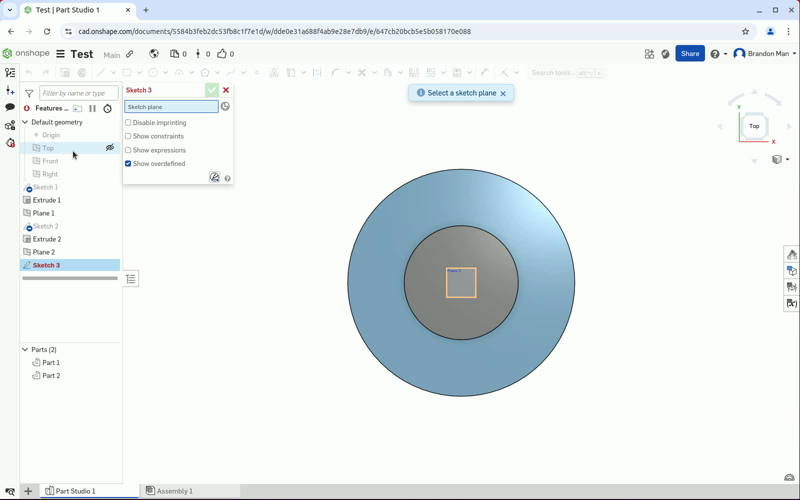
mouse_move(73, 254)
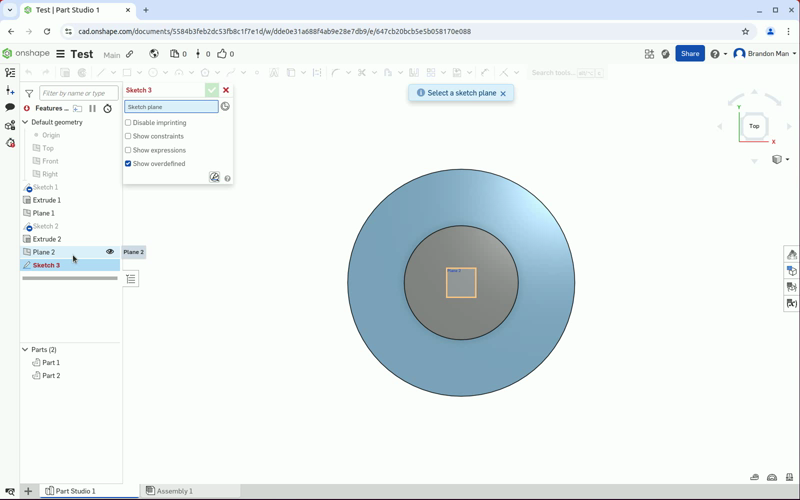
click(73, 254)
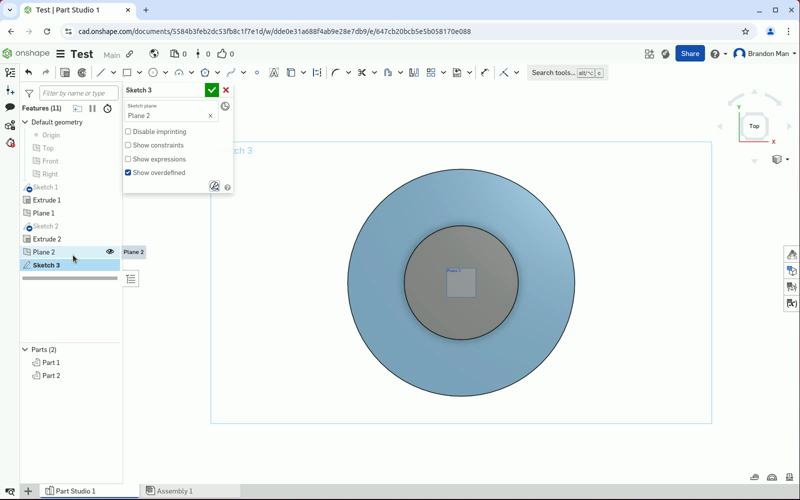
mouse_move(73, 352)
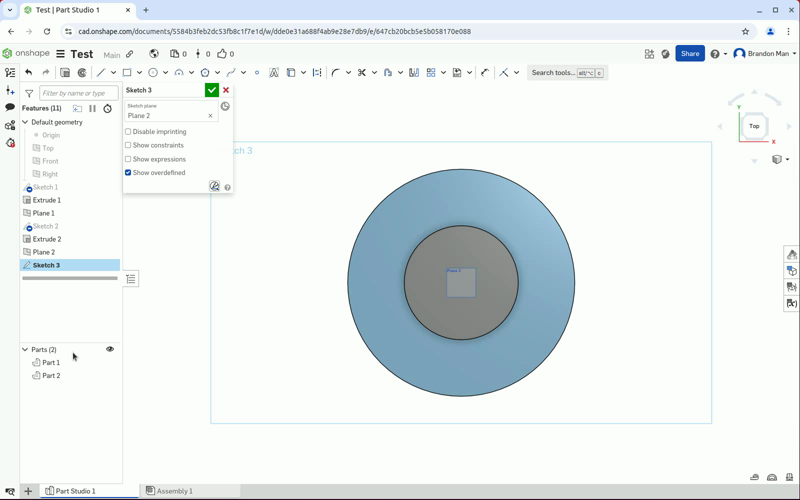
key(y)
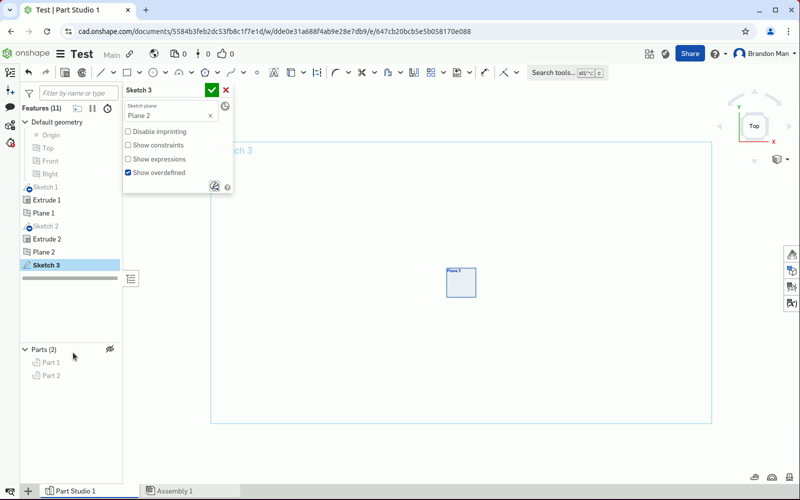
key(c)
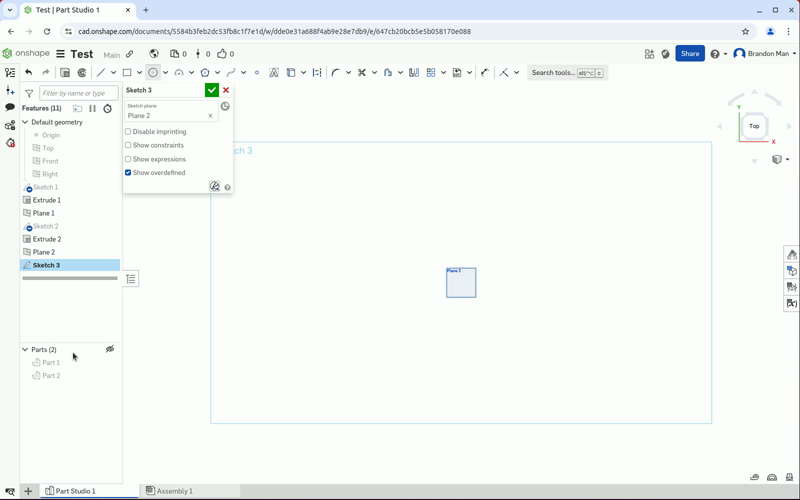
key_down(shift)
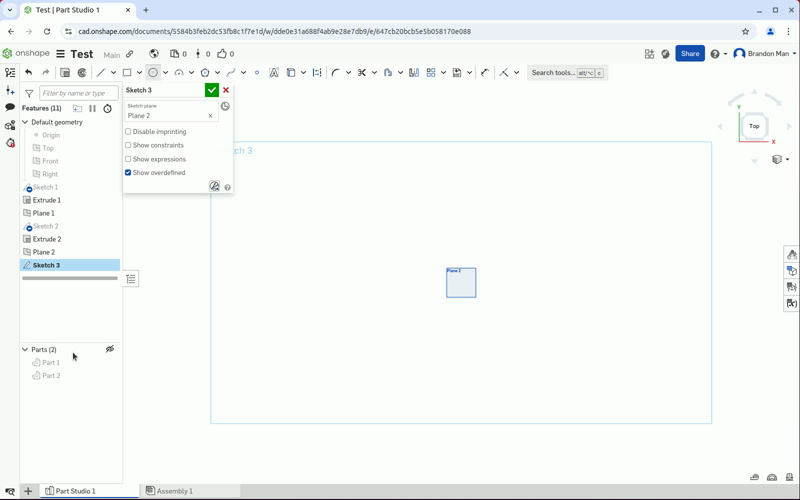
mouse_move(461, 282)
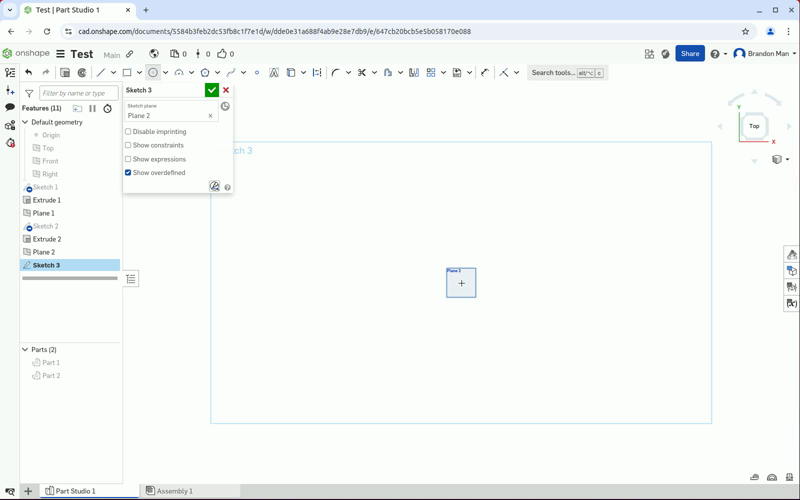
click(461, 282)
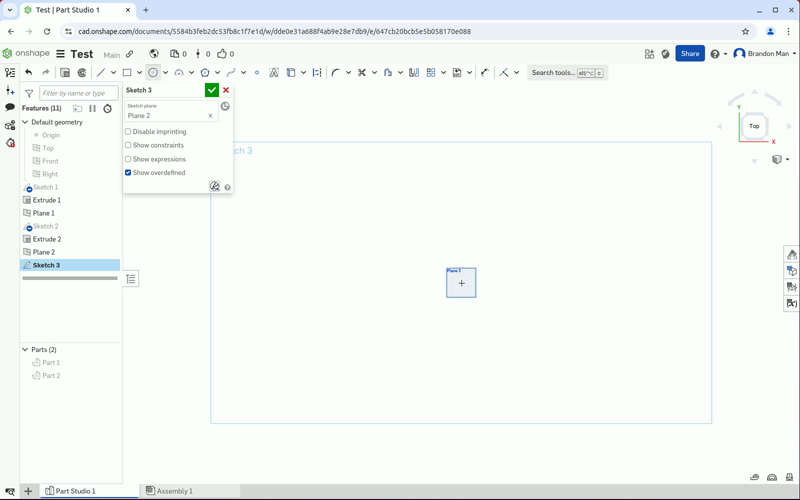
key_up(shift)
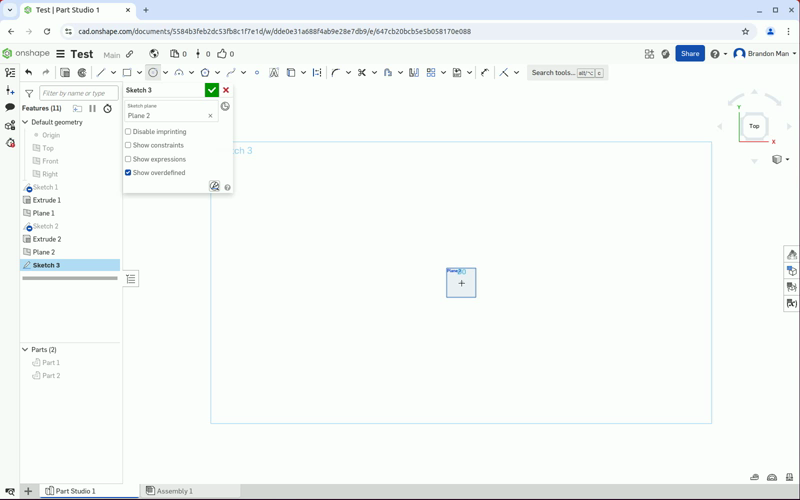
mouse_move(490, 282)
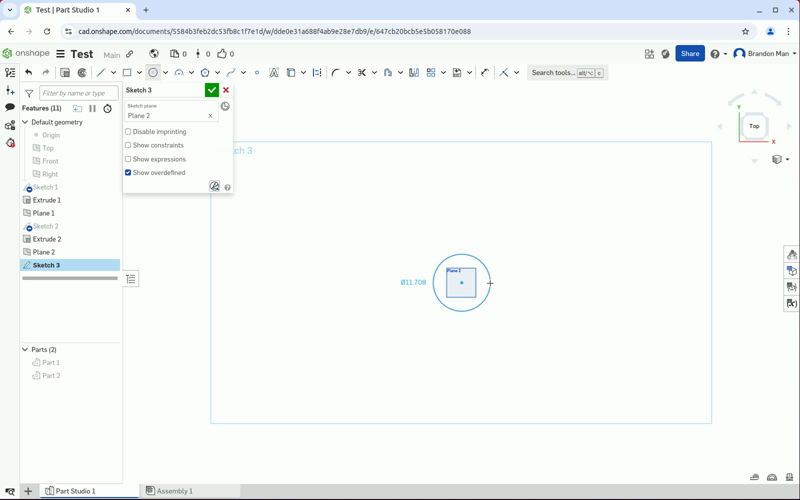
click(490, 282)
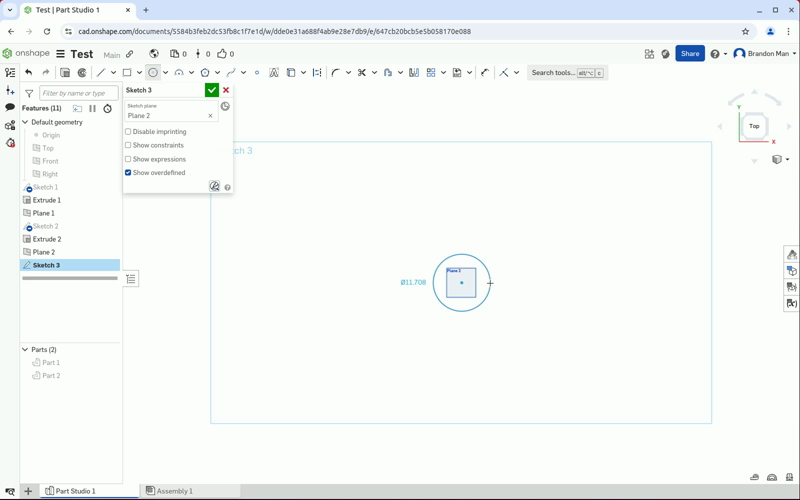
key(esc)
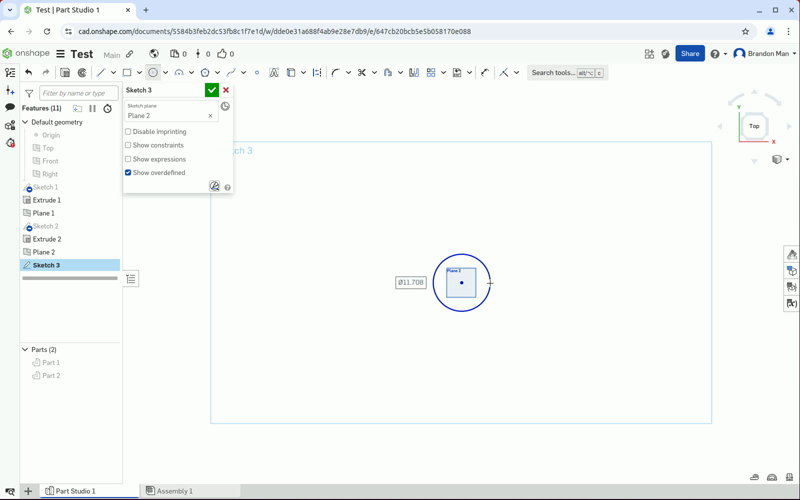
mouse_move(477, 301)
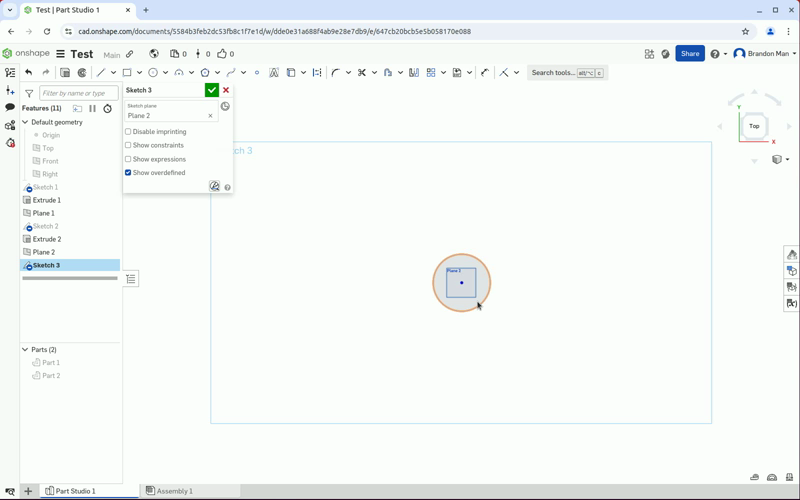
click(477, 301)
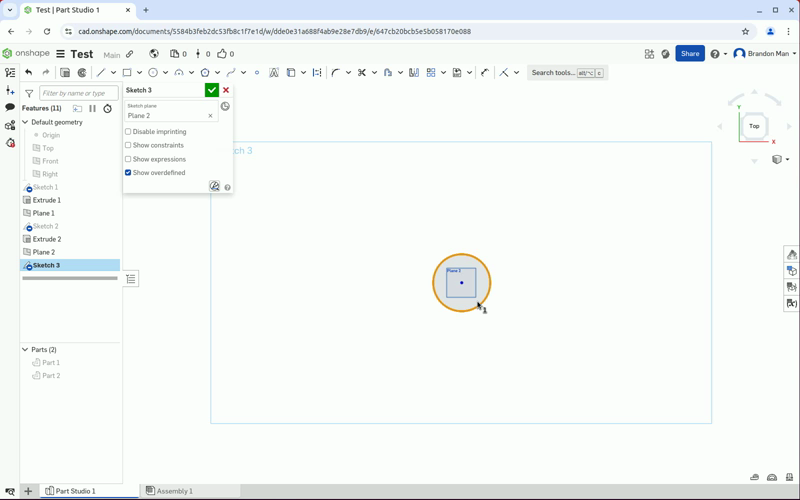
mouse_move(73, 352)
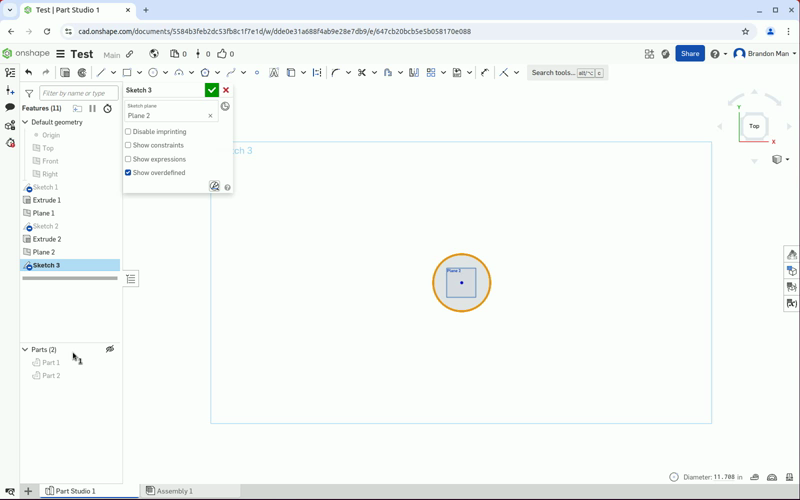
key(shift+y)
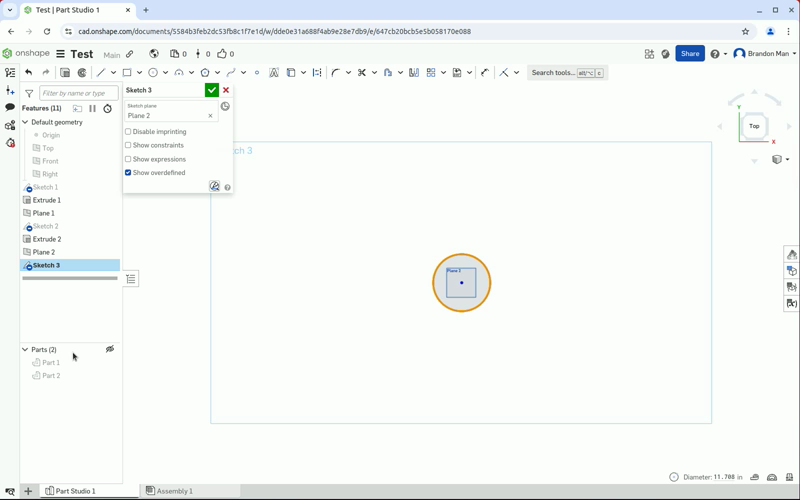
key(shift+e)
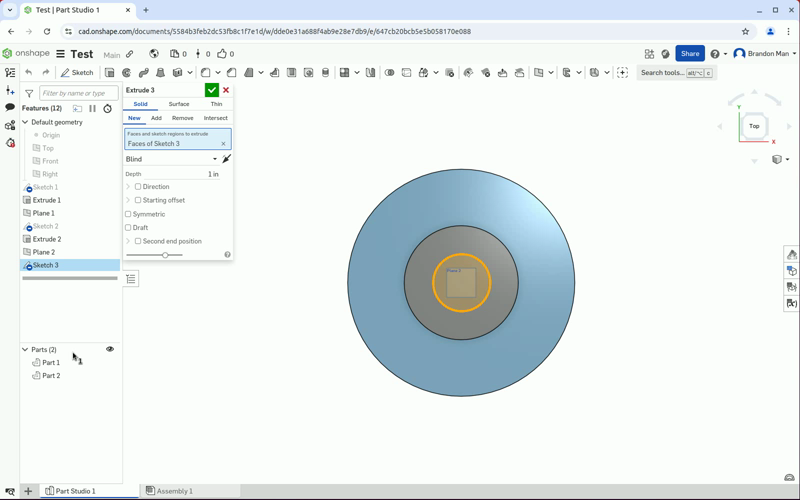
mouse_move(143, 106)
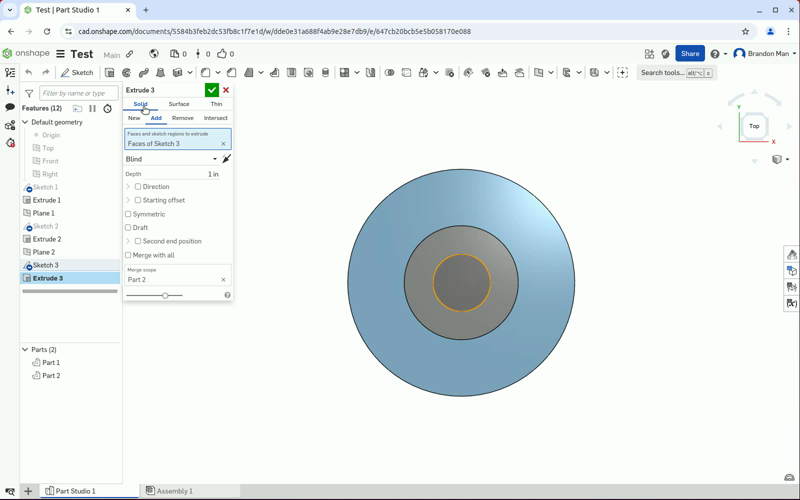
click(143, 106)
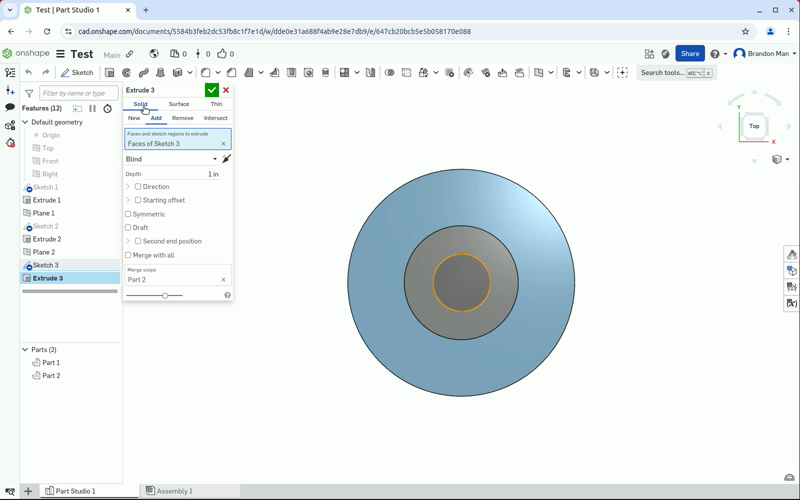
mouse_move(137, 120)
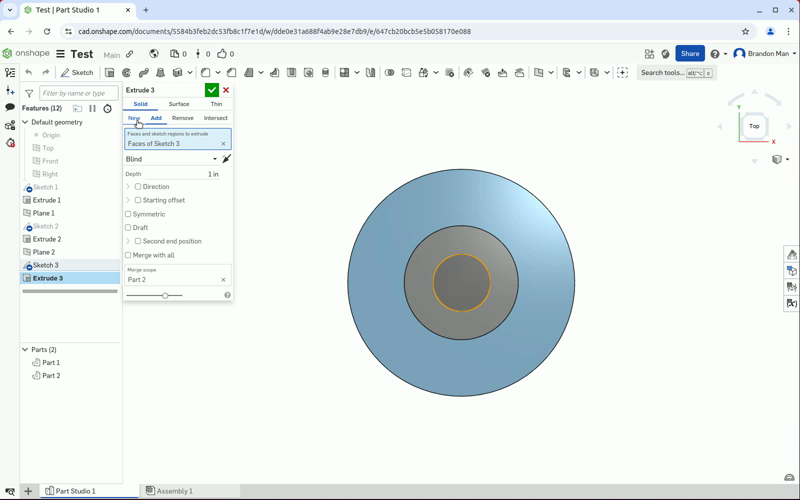
click(137, 120)
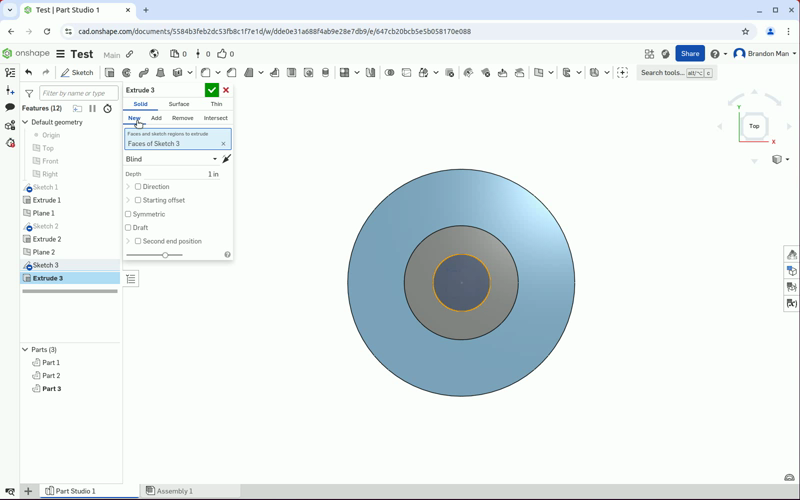
key(tab, 4)
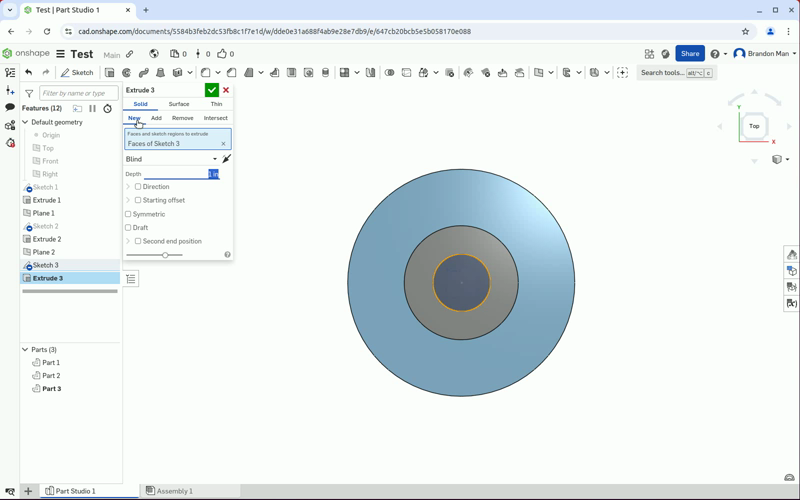
text(3.851)
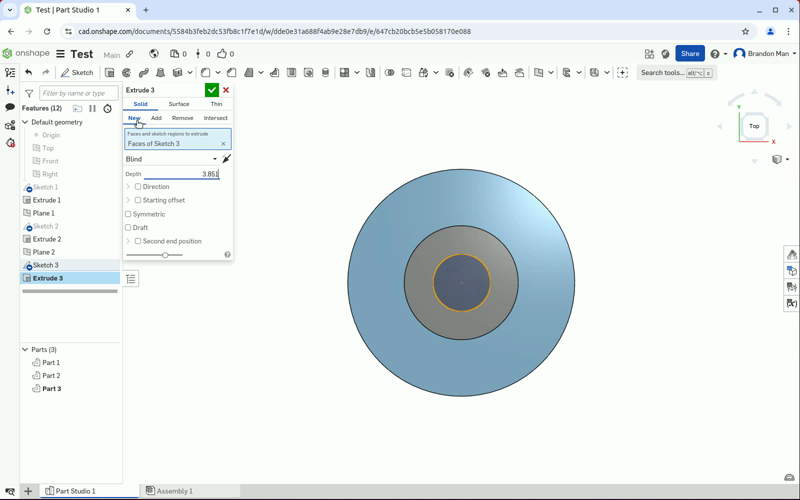
key(enter)
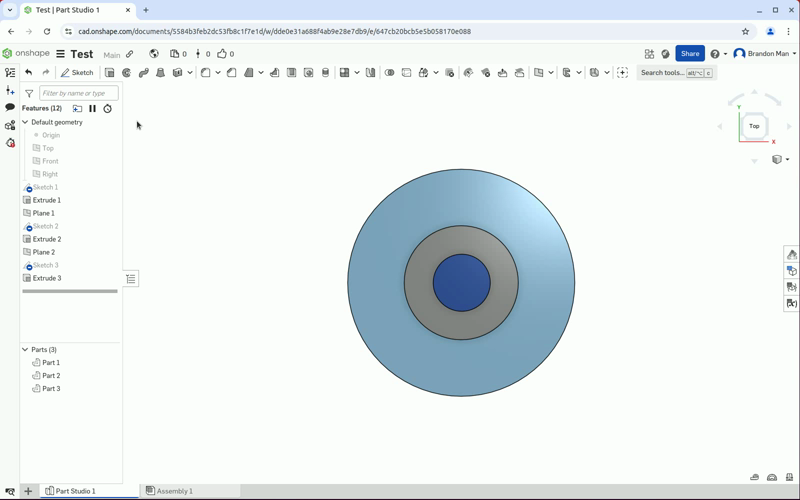
key(shift+h)
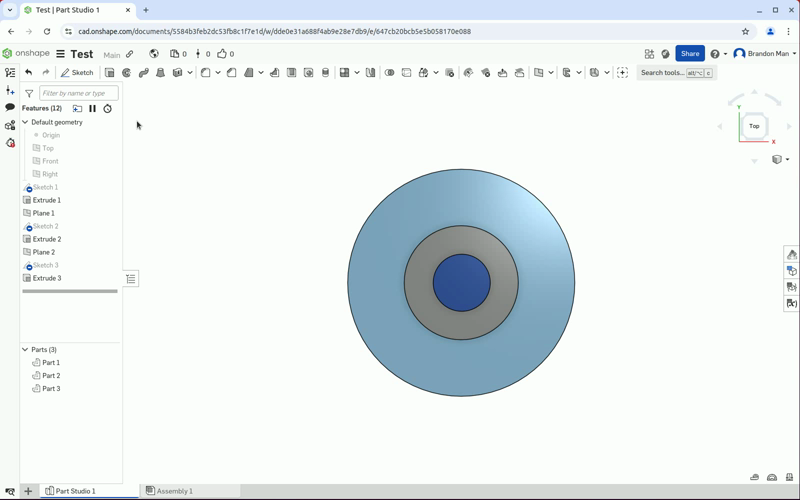
key(shift+h)
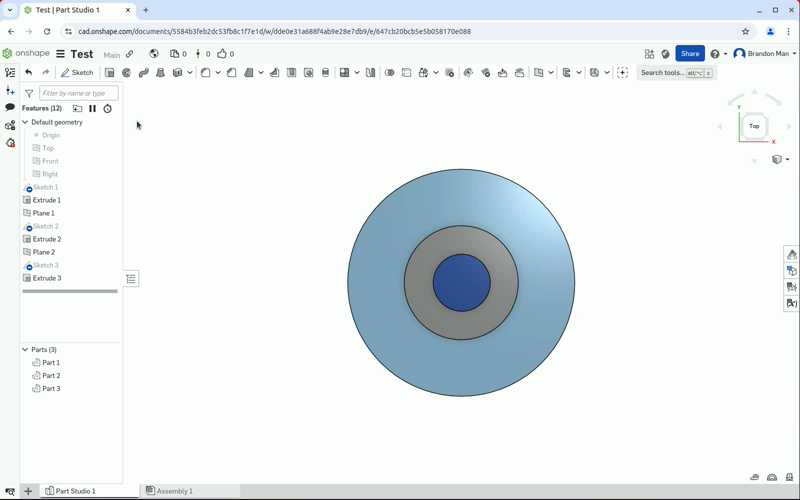
mouse_move(73, 189)
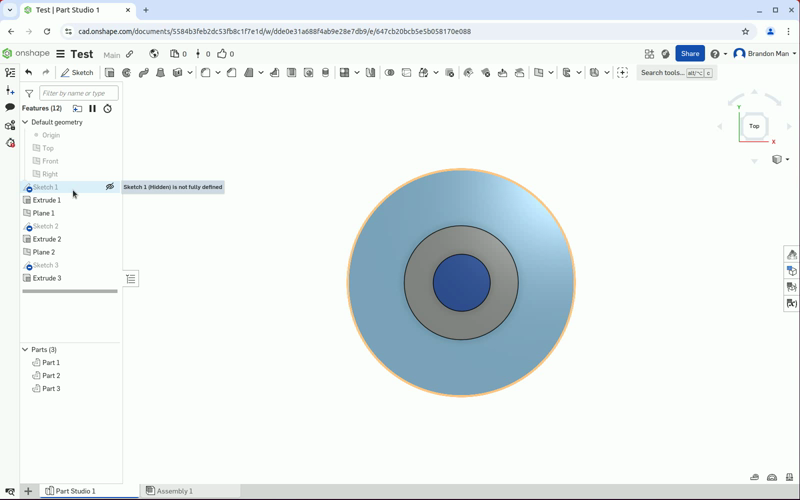
click(73, 189)
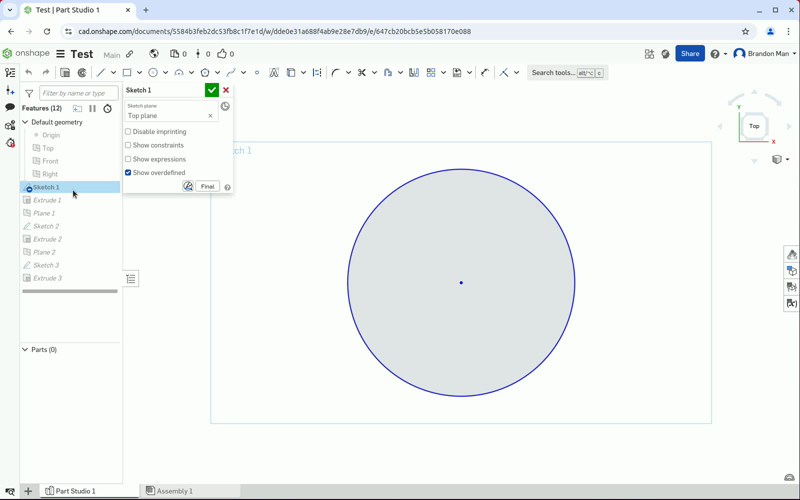
mouse_move(229, 92)
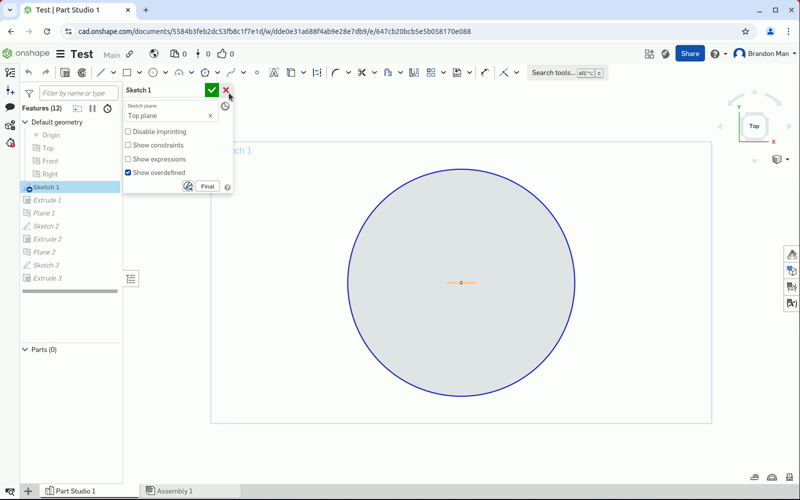
click(229, 92)
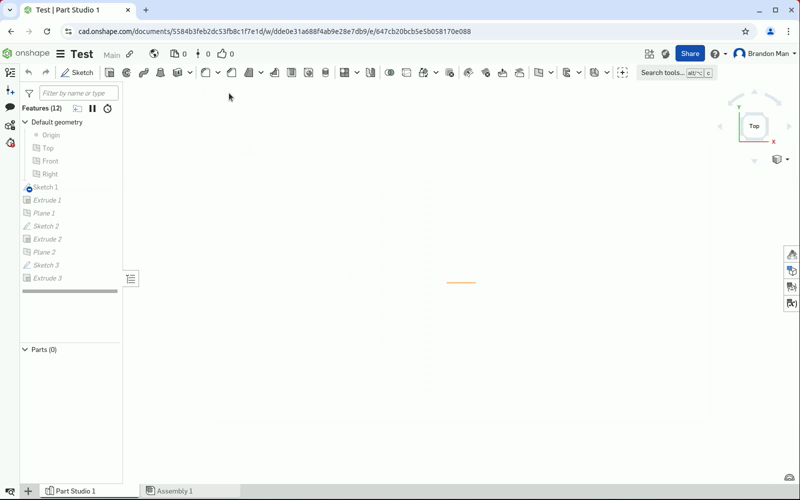
key(shift+s)
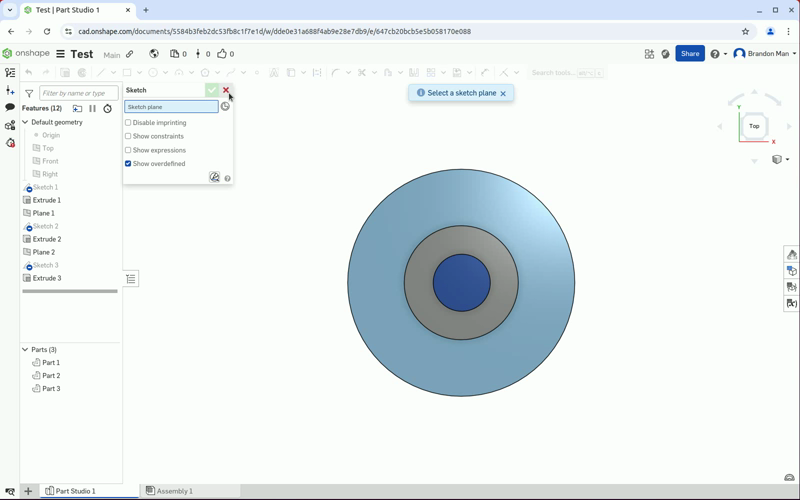
mouse_move(73, 254)
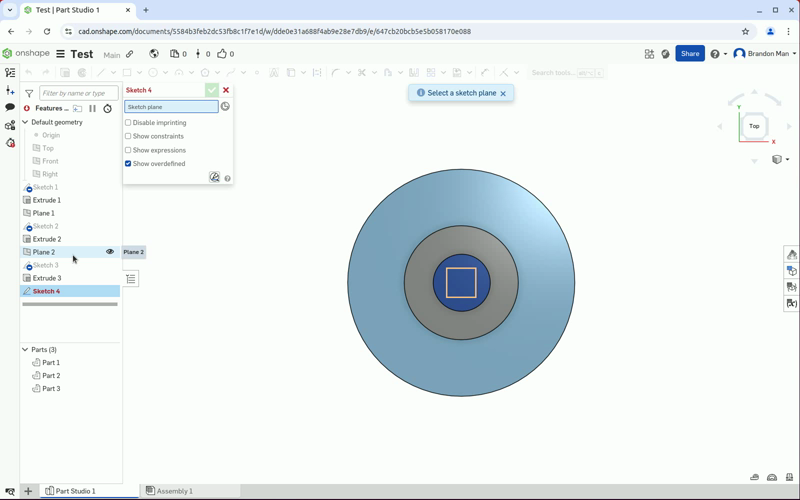
click(73, 254)
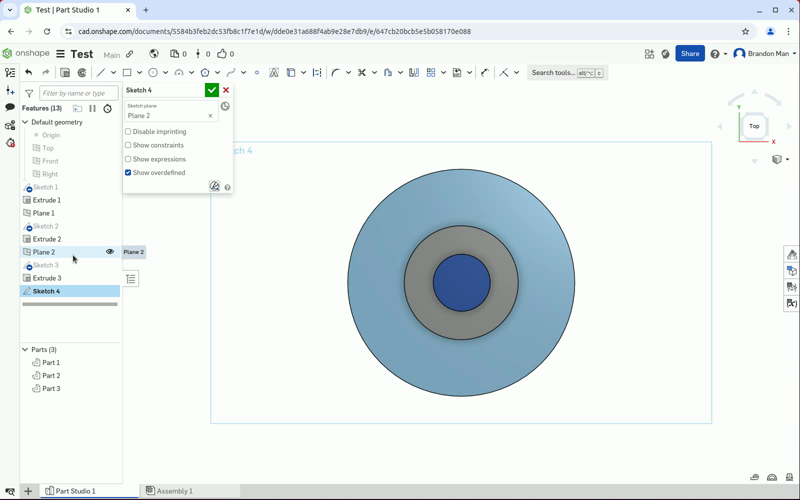
mouse_move(73, 352)
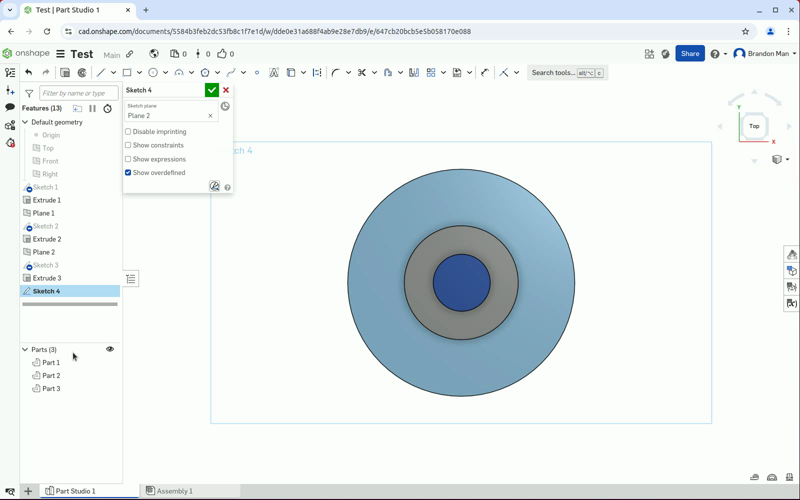
key(y)
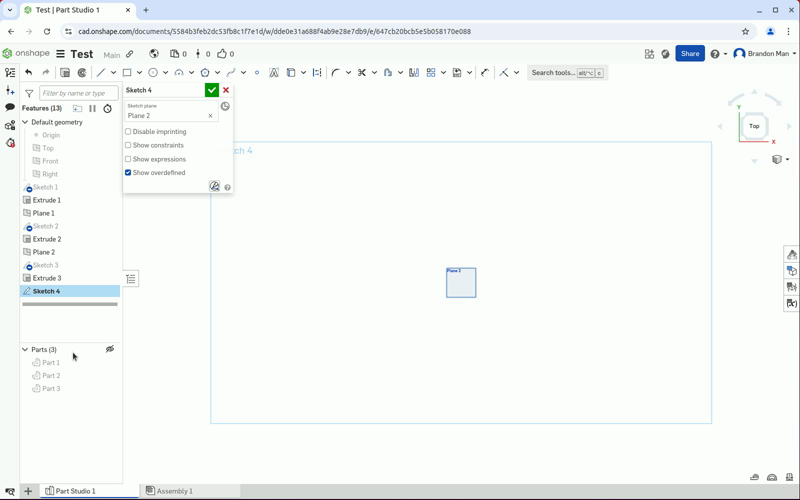
key(c)
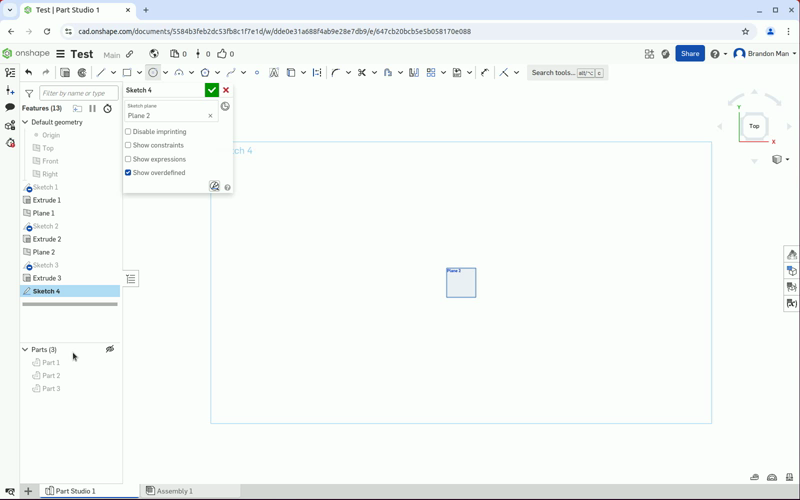
key_down(shift)
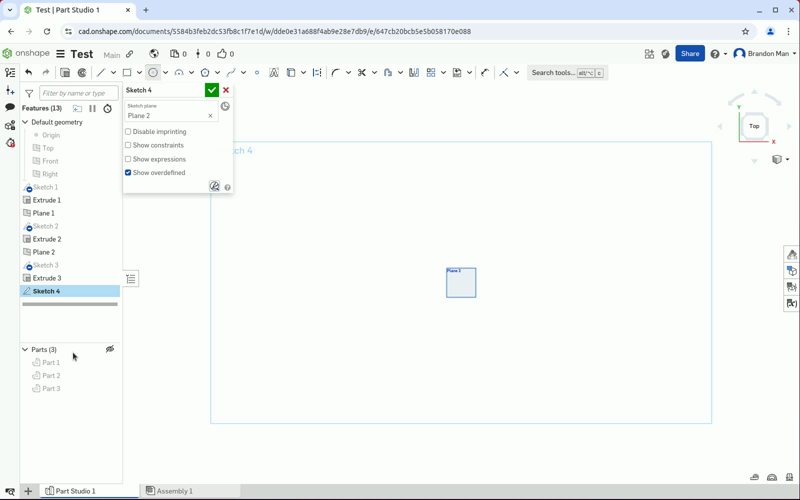
mouse_move(461, 282)
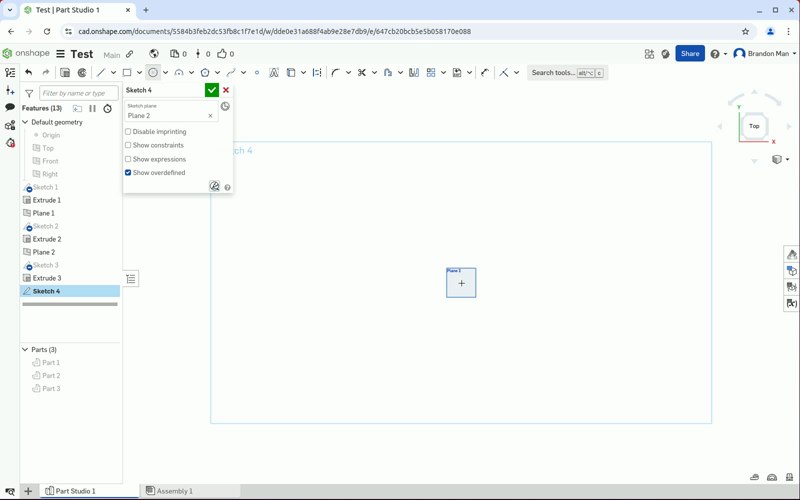
click(461, 282)
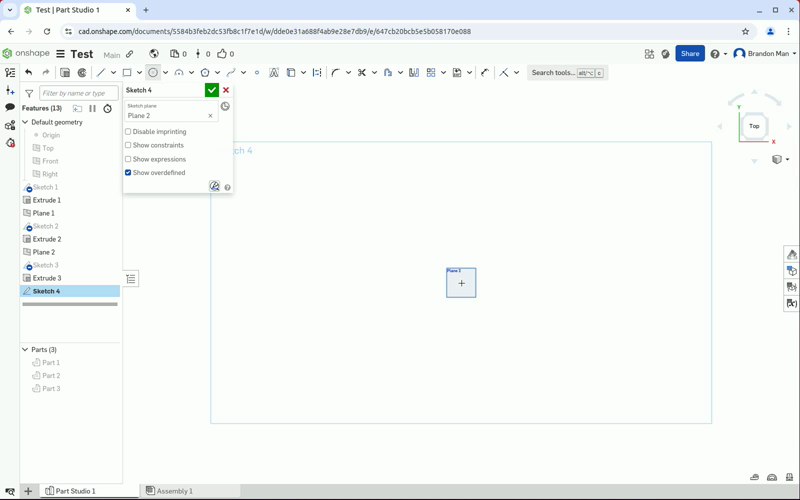
key_up(shift)
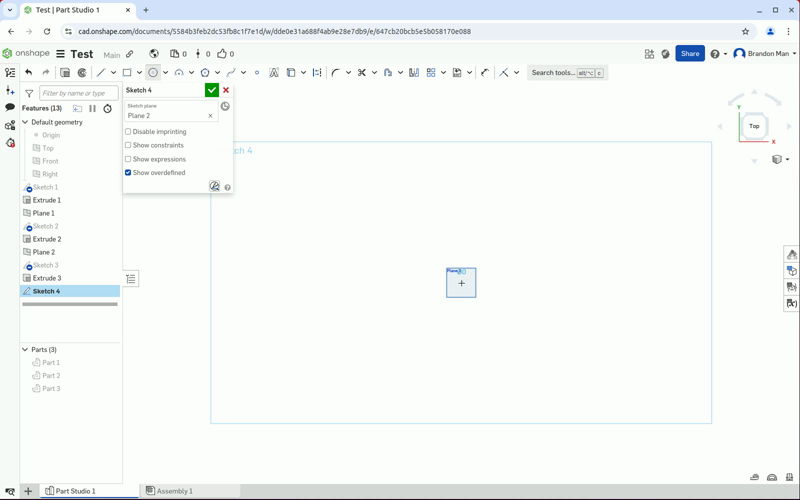
mouse_move(490, 282)
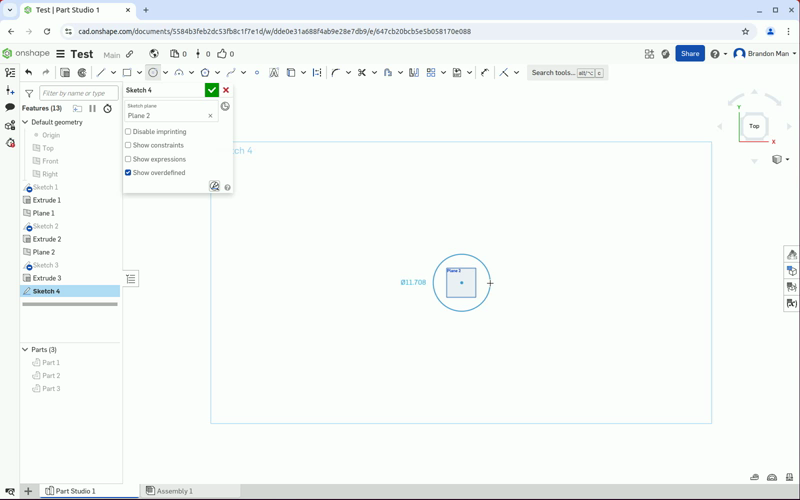
click(490, 282)
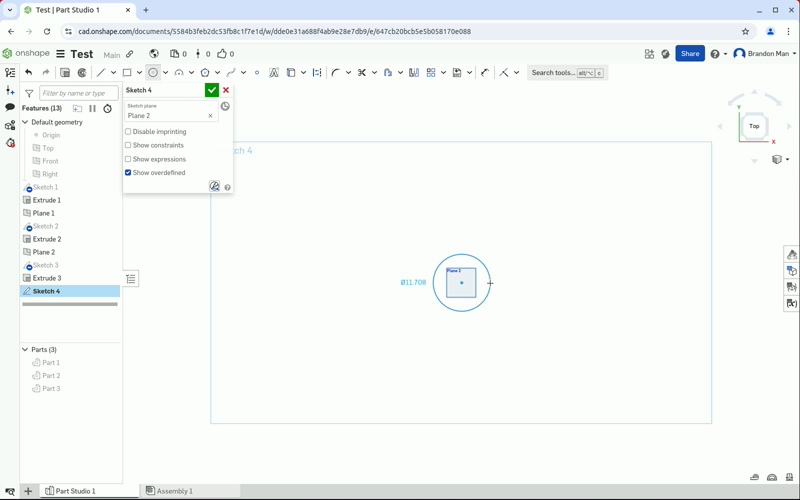
key(esc)
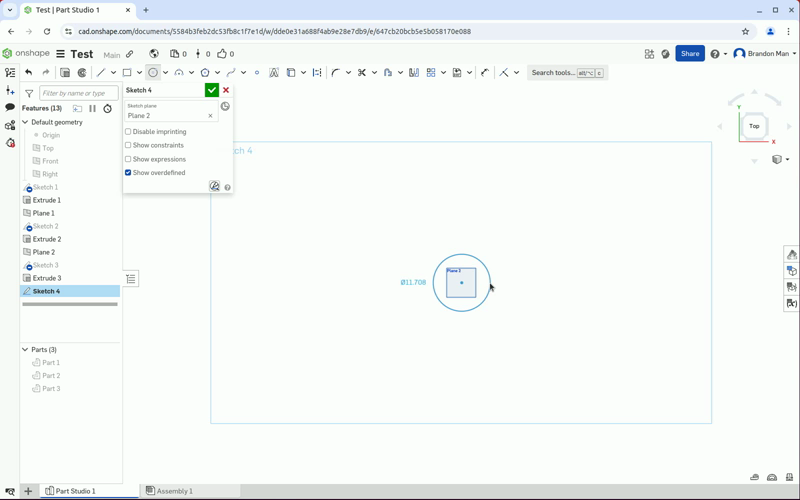
mouse_move(440, 288)
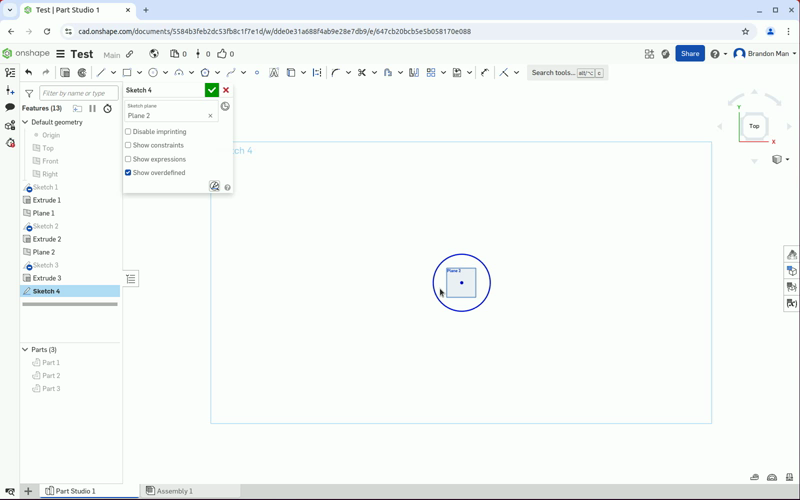
click(440, 288)
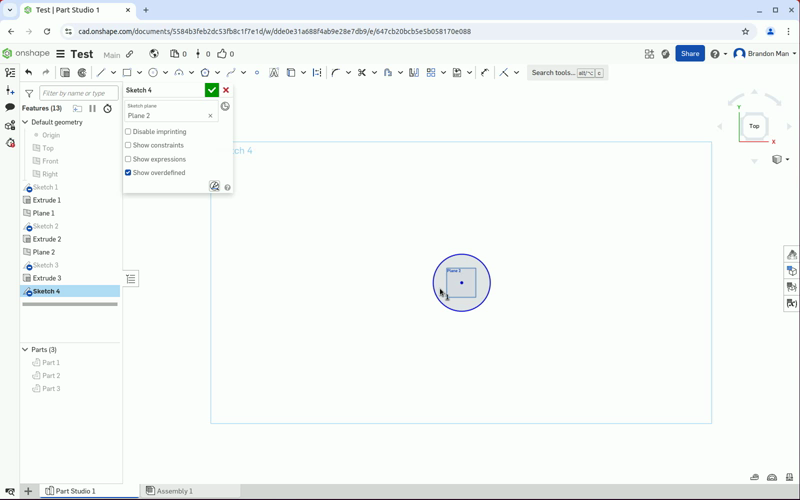
mouse_move(73, 352)
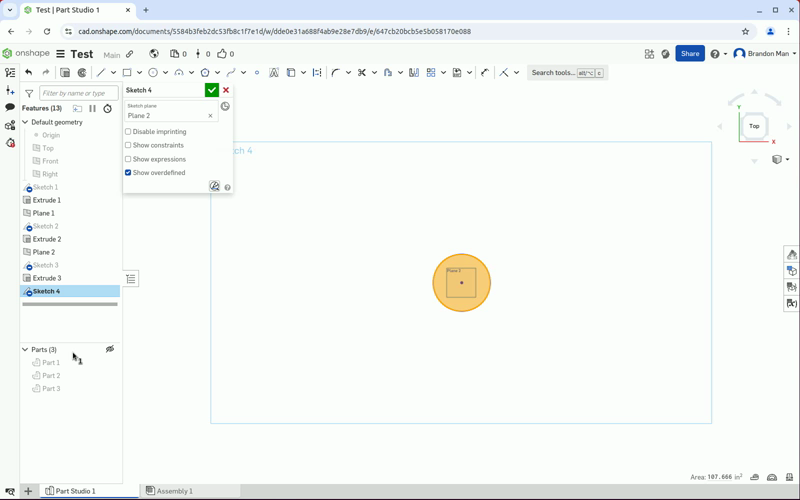
key(shift+y)
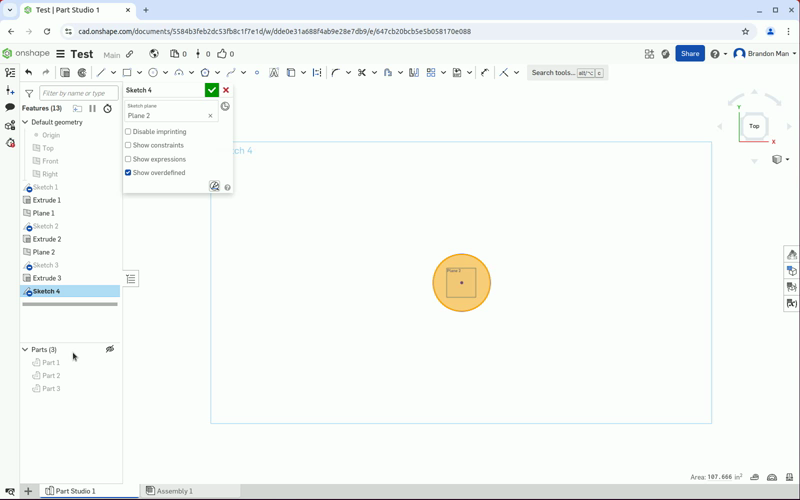
key(shift+e)
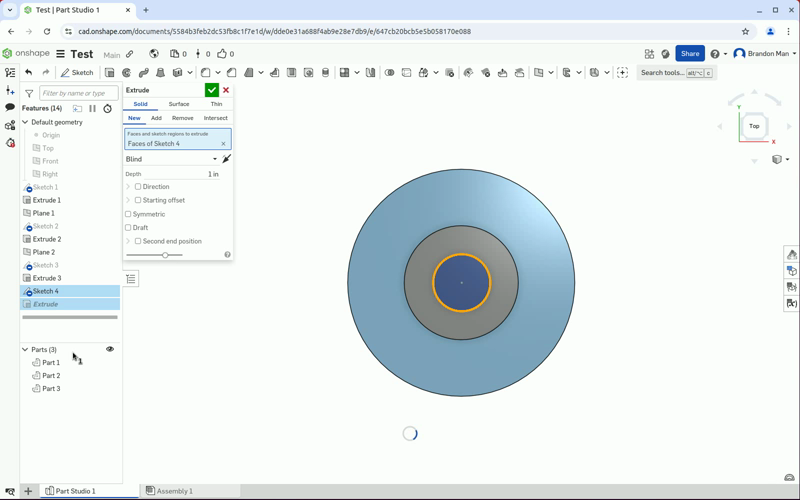
mouse_move(143, 106)
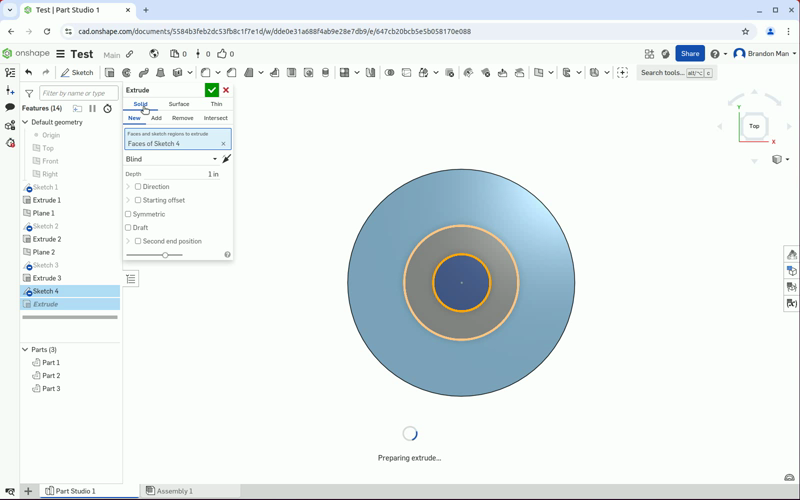
click(143, 106)
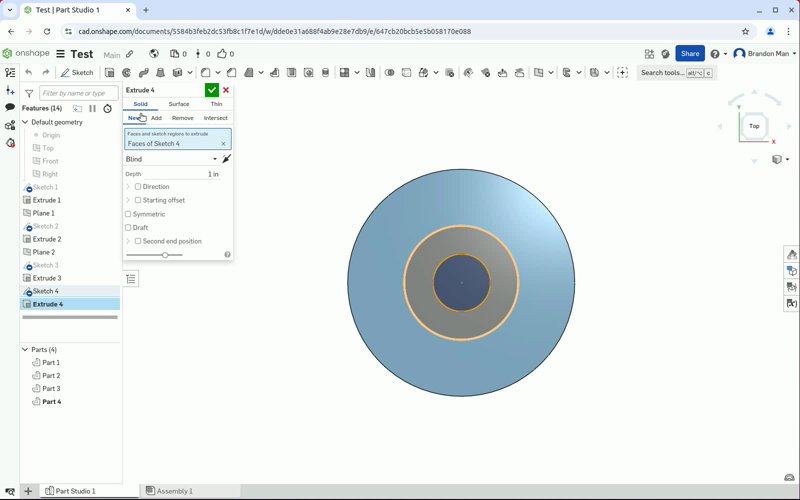
mouse_move(137, 120)
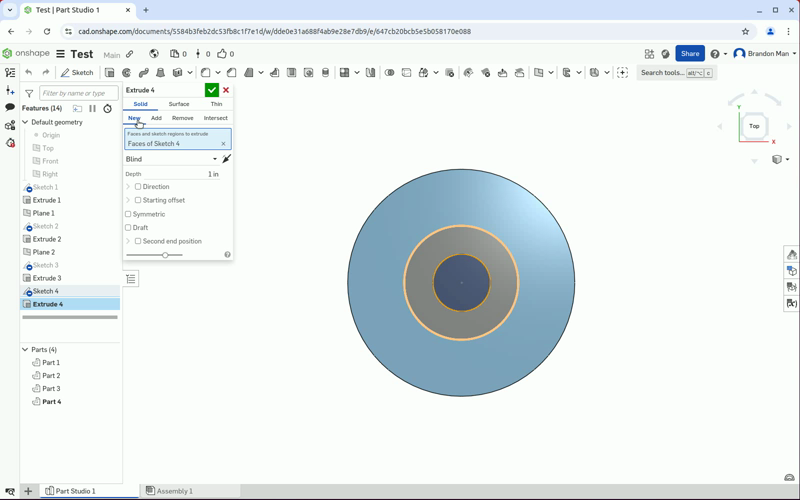
click(137, 120)
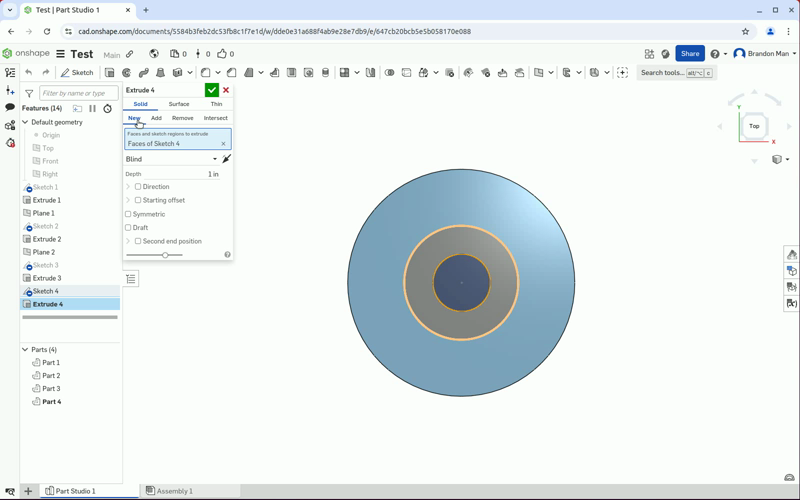
key(tab, 4)
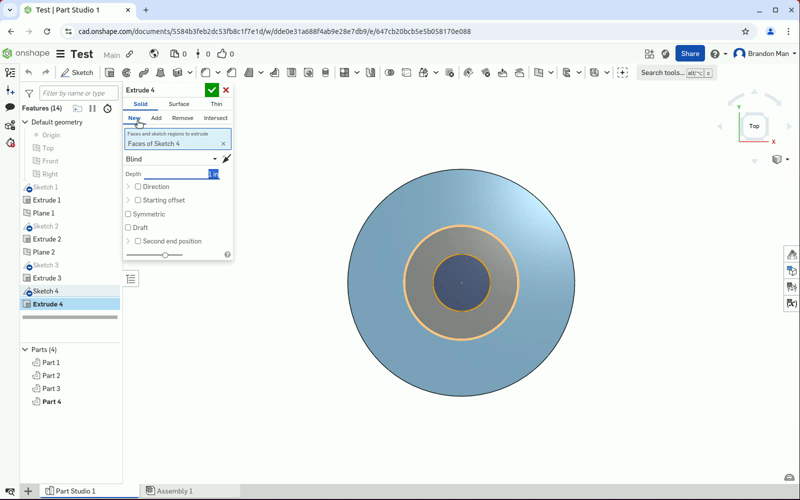
text(3.851)
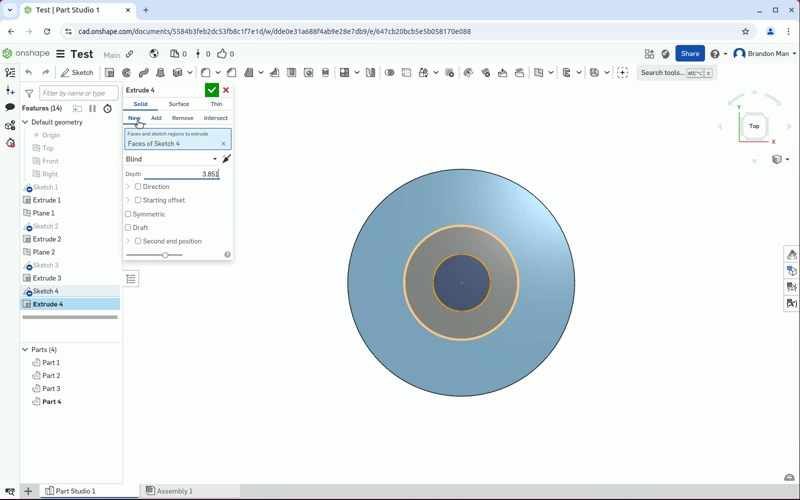
key(enter)
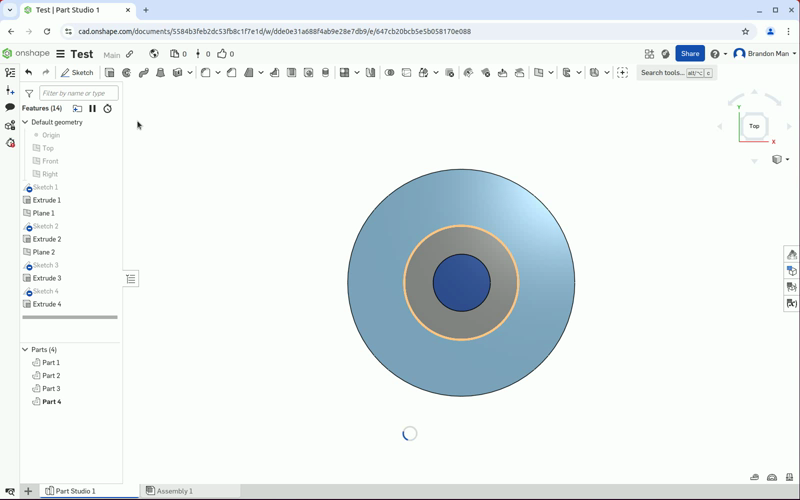
key(shift+h)
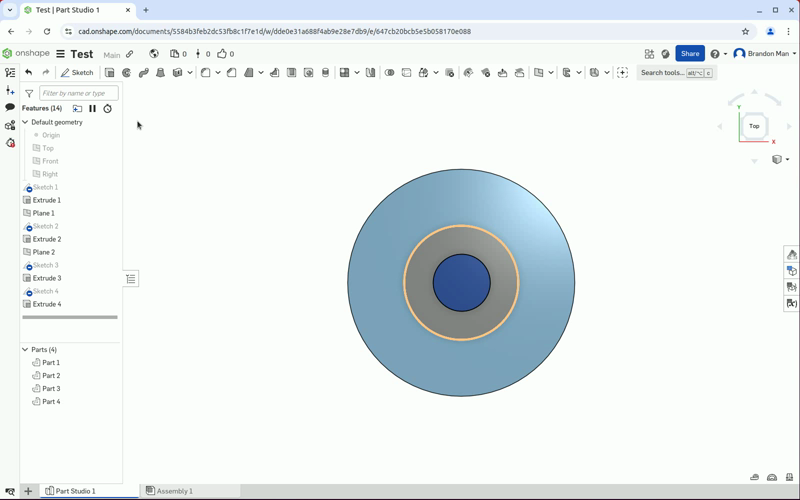
key(shift+h)
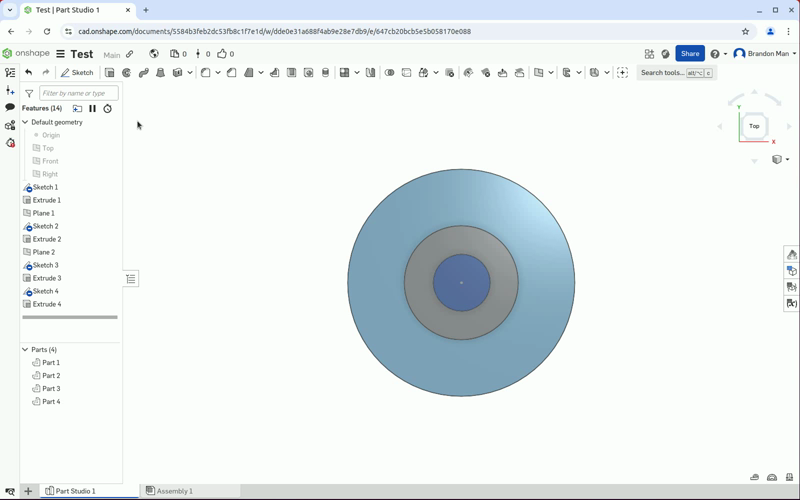
key(shift+7)
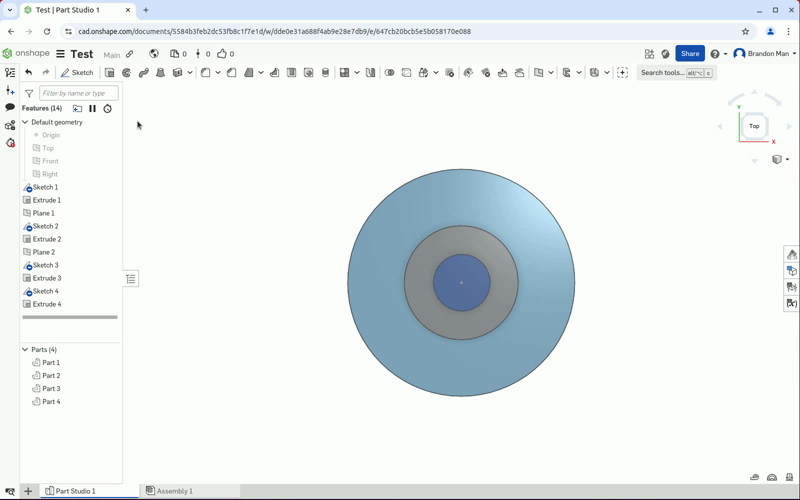
key(up, 3)
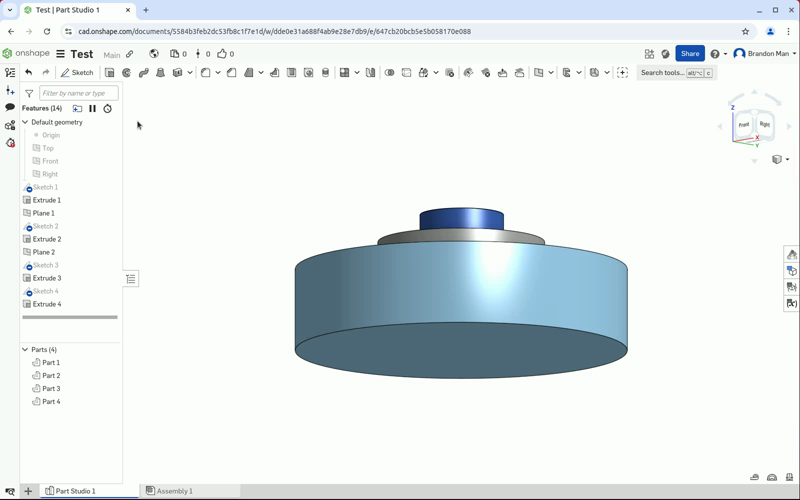
key(left, 3)
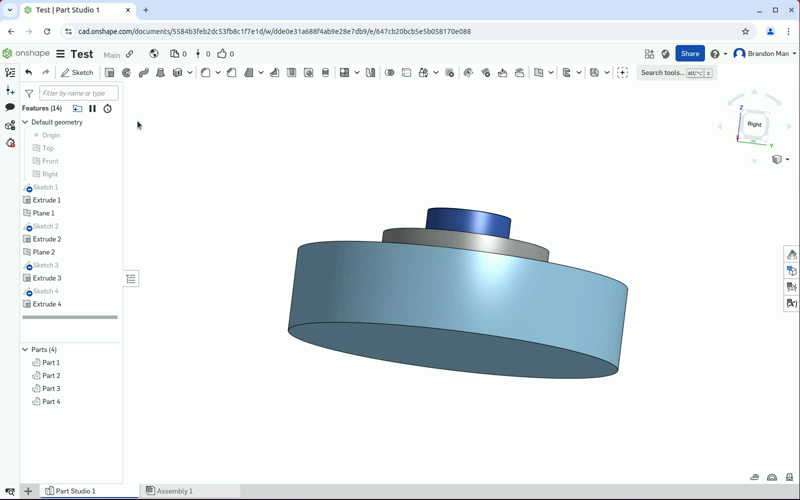
key(right, 3)
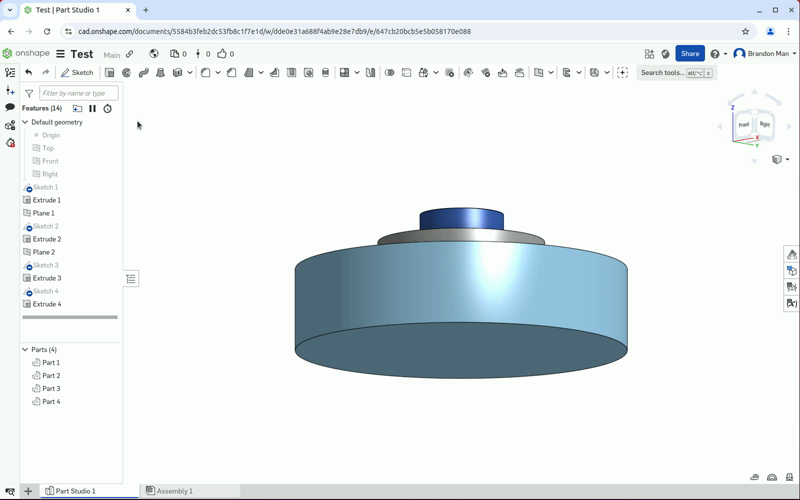
key(down, 3)
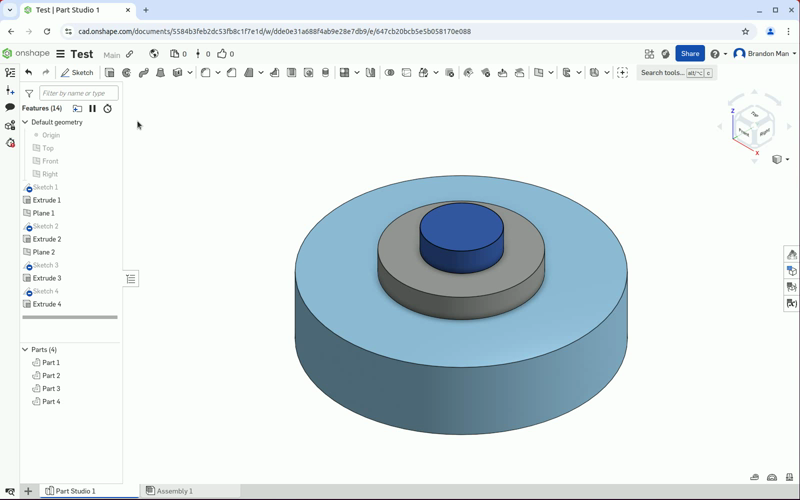
mouse_move(73, 189)
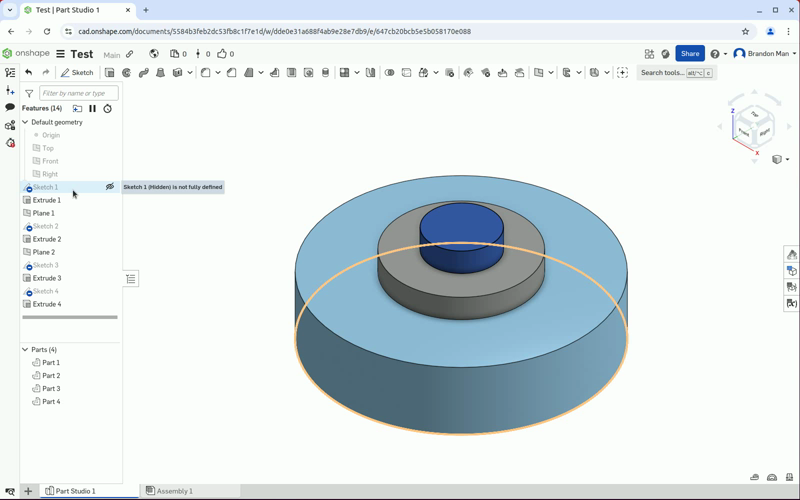
click(73, 189)